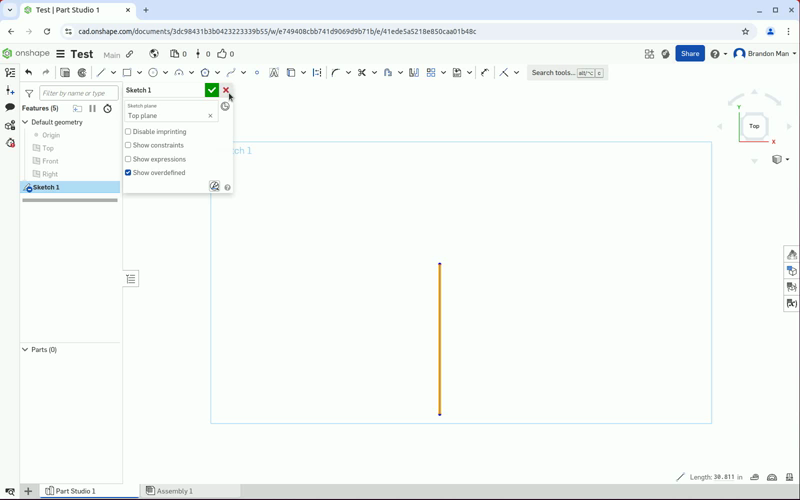
key(shift+h)
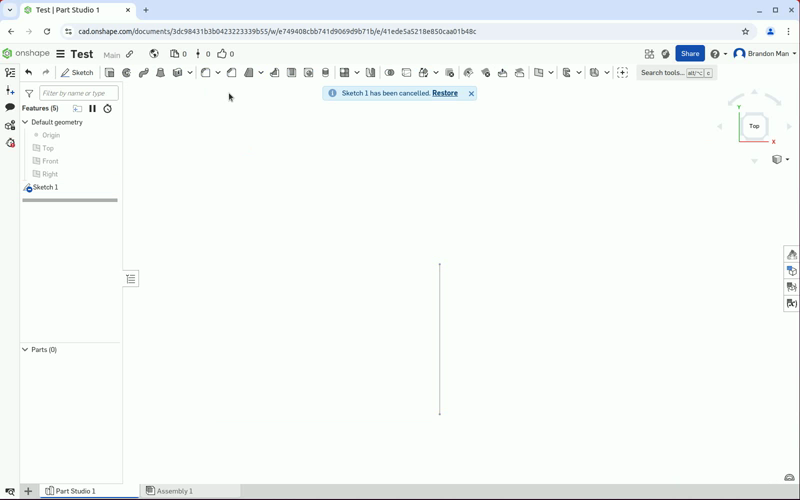
key(shift+s)
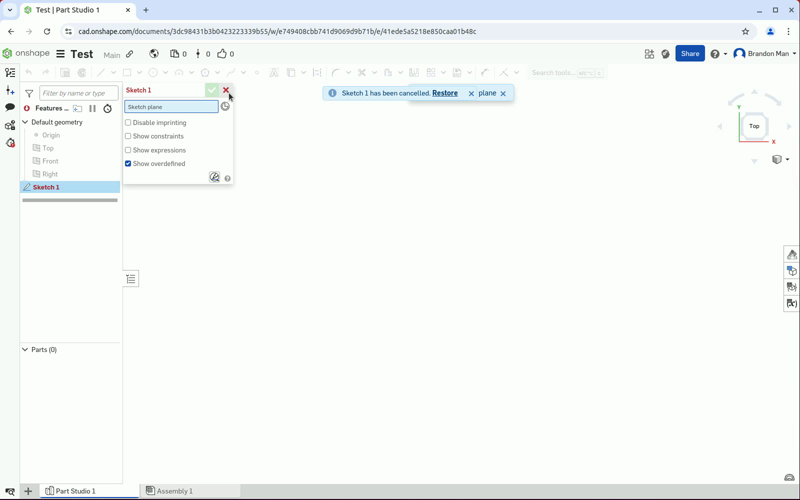
mouse_move(73, 150)
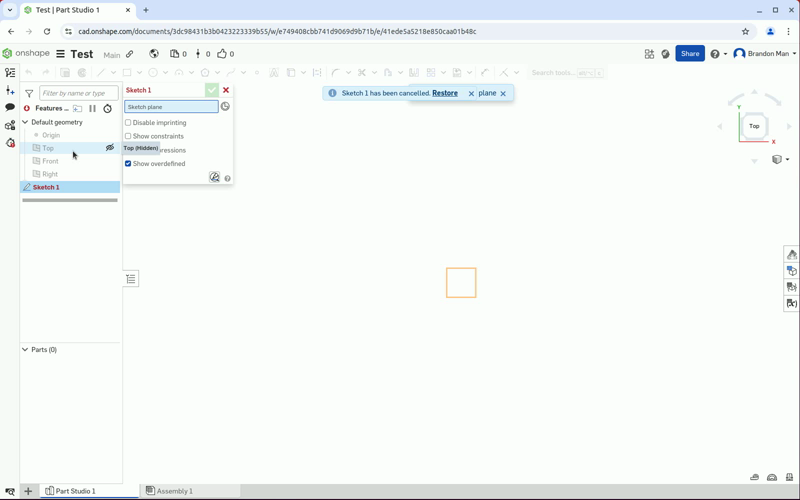
click(73, 150)
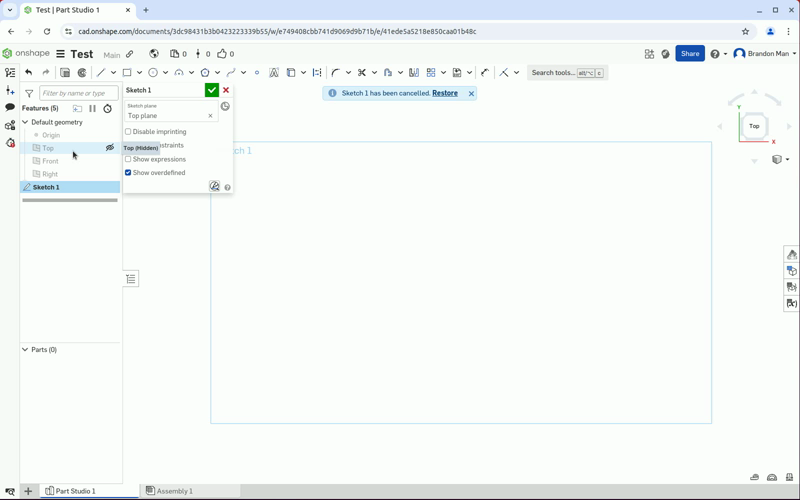
mouse_move(73, 352)
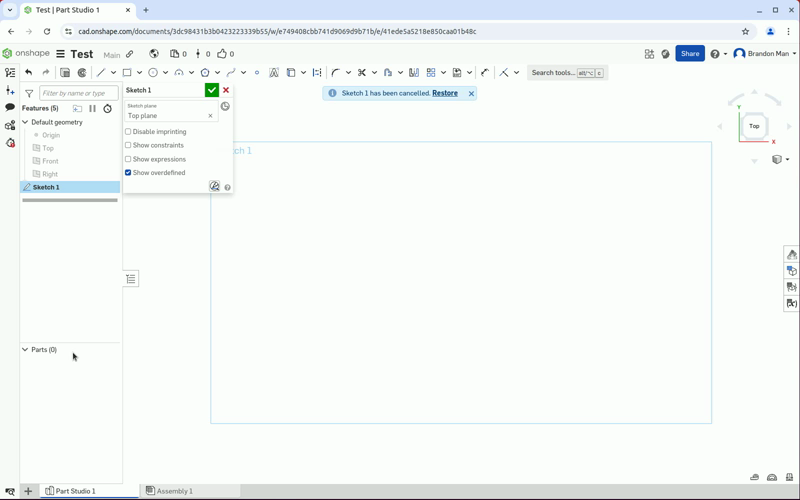
key(y)
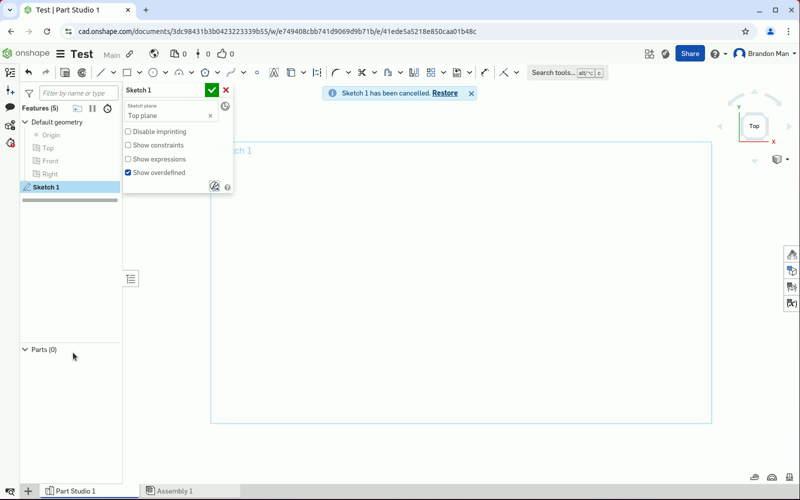
key(c)
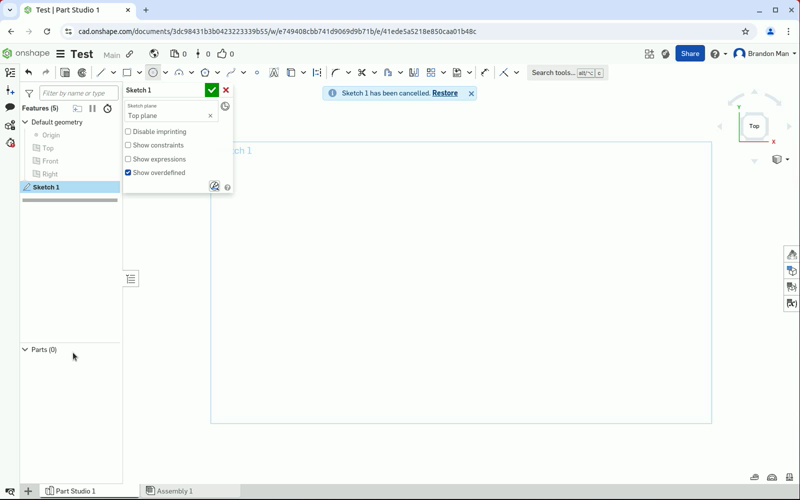
key_down(shift)
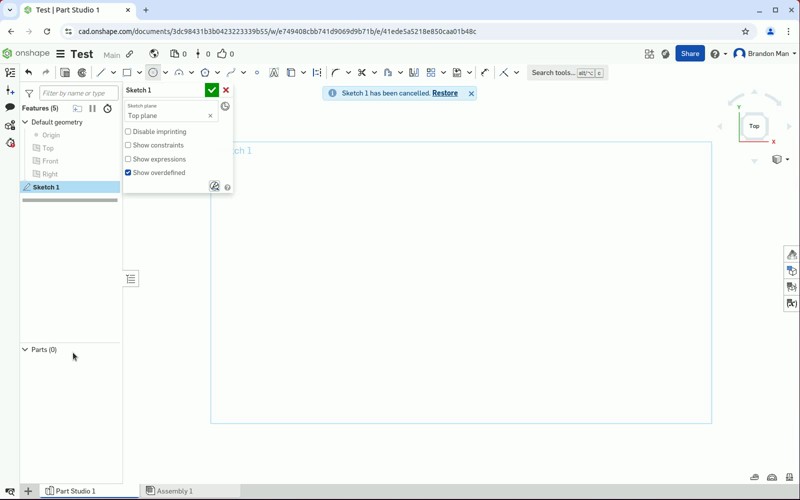
mouse_move(461, 282)
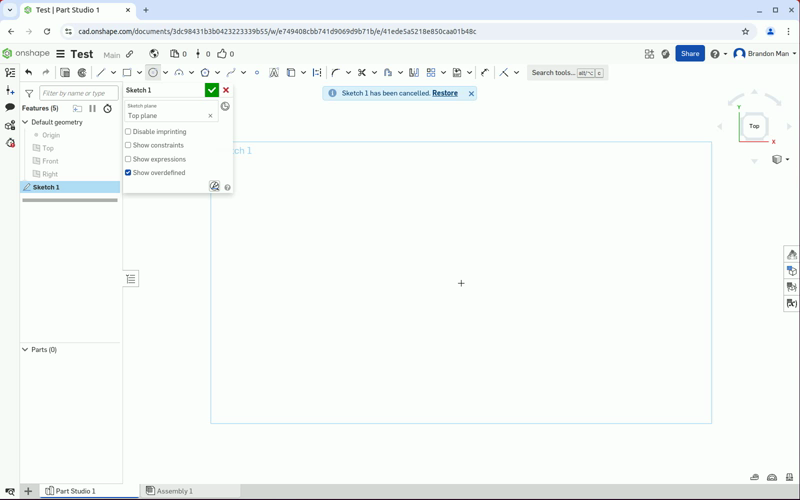
click(461, 282)
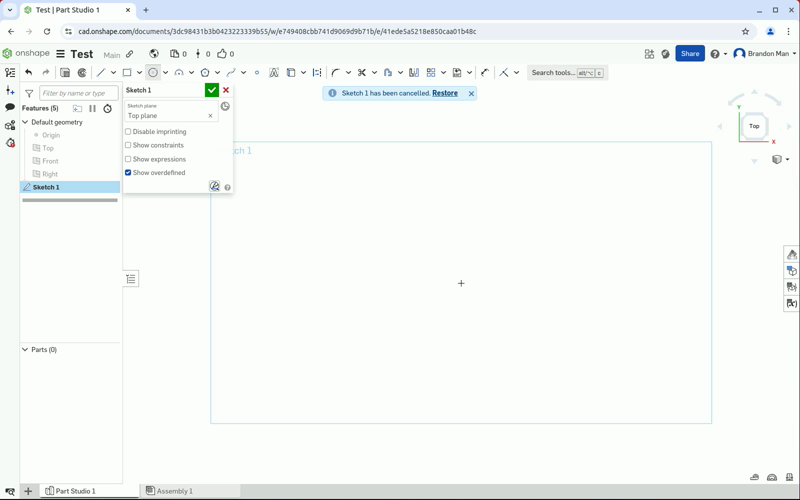
key_up(shift)
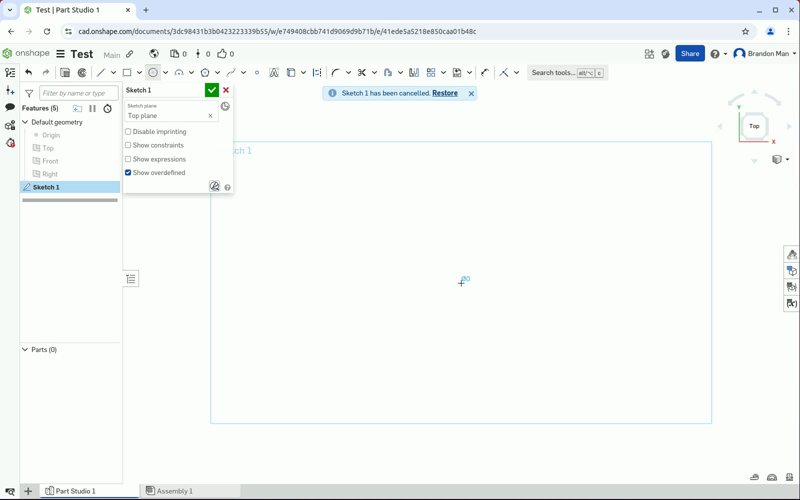
mouse_move(483, 282)
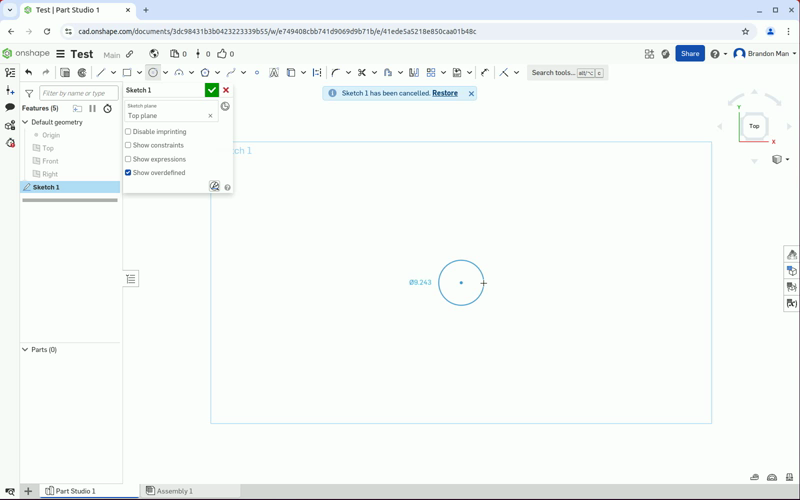
click(483, 282)
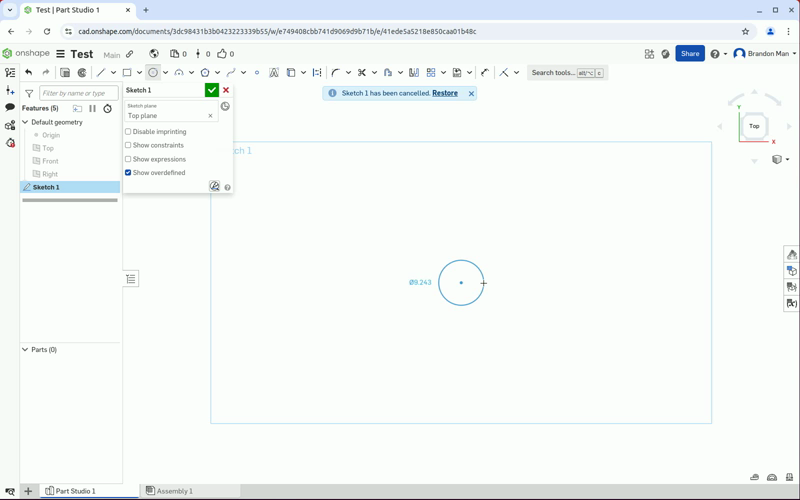
key(esc)
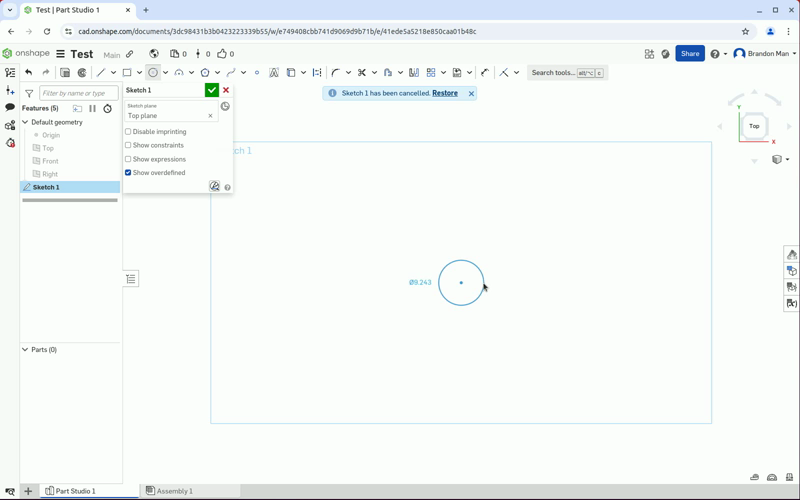
key(c)
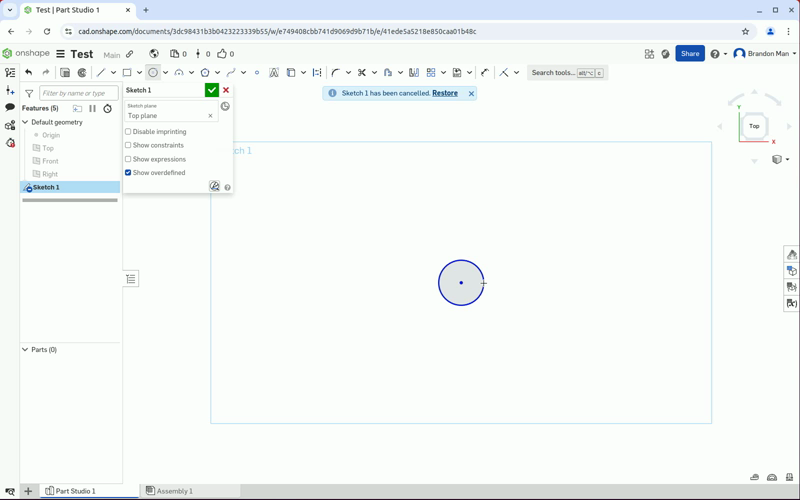
key_down(shift)
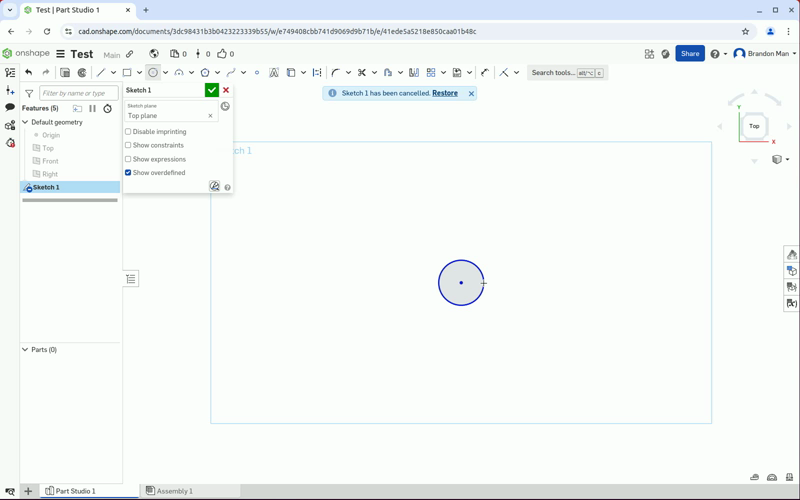
mouse_move(461, 282)
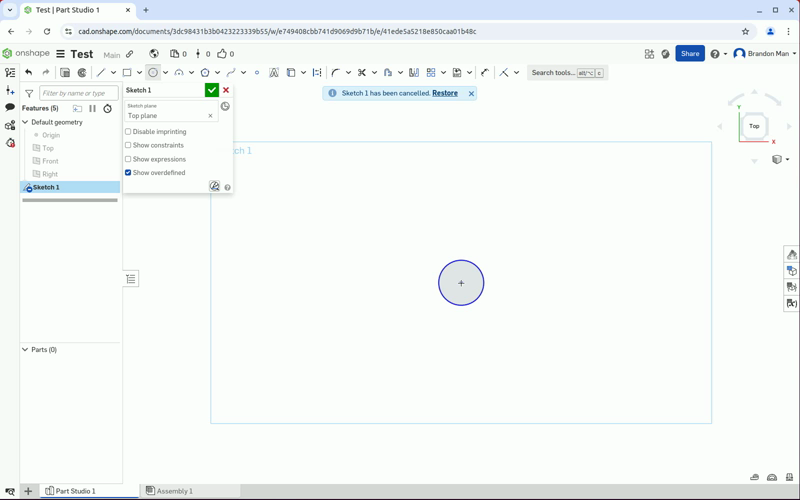
click(461, 282)
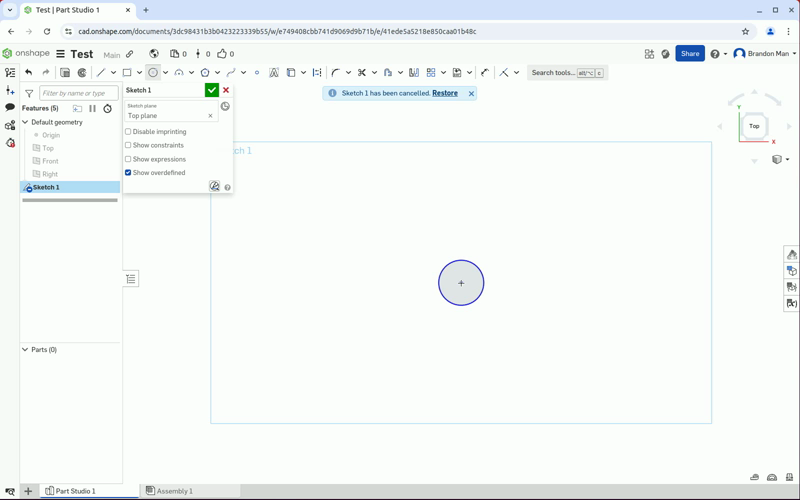
key_up(shift)
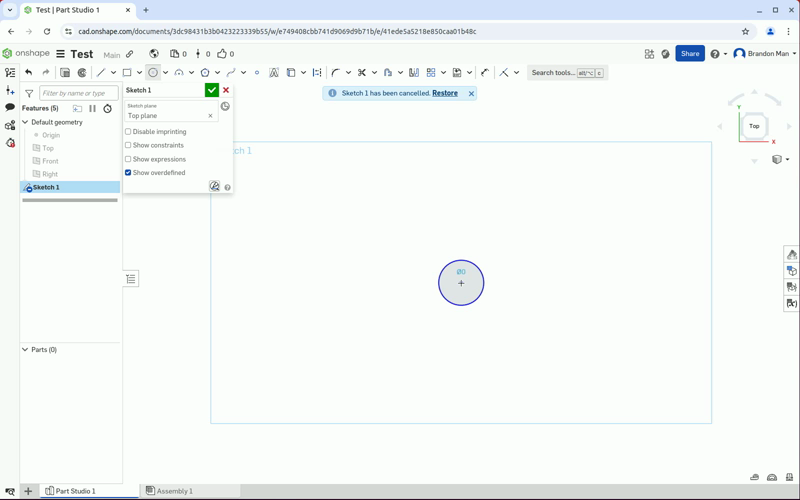
mouse_move(473, 282)
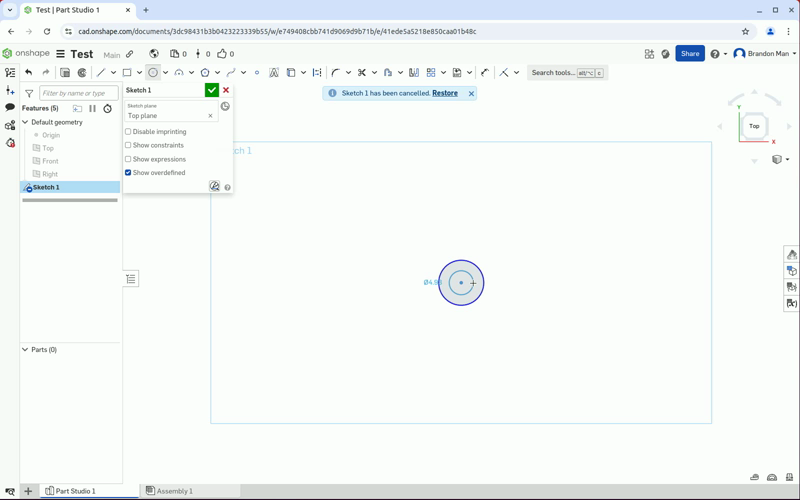
click(473, 282)
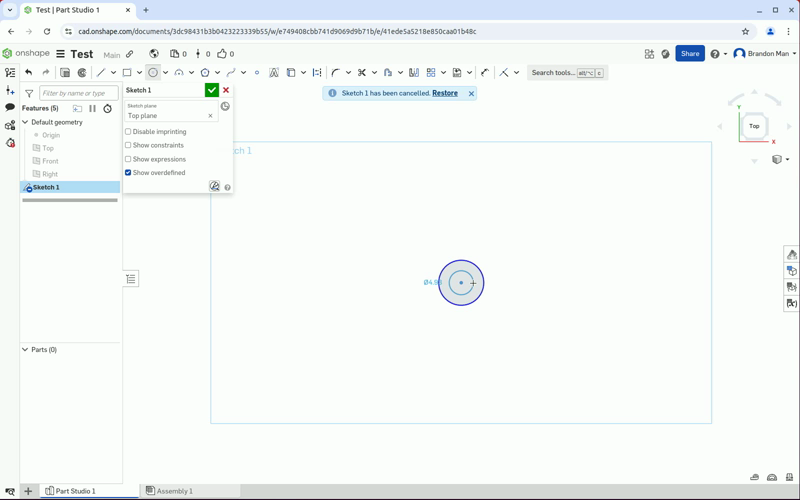
key(esc)
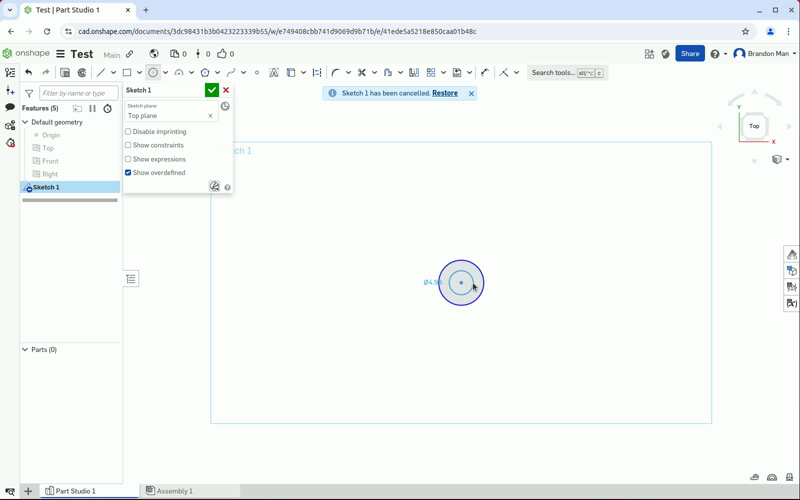
mouse_move(475, 278)
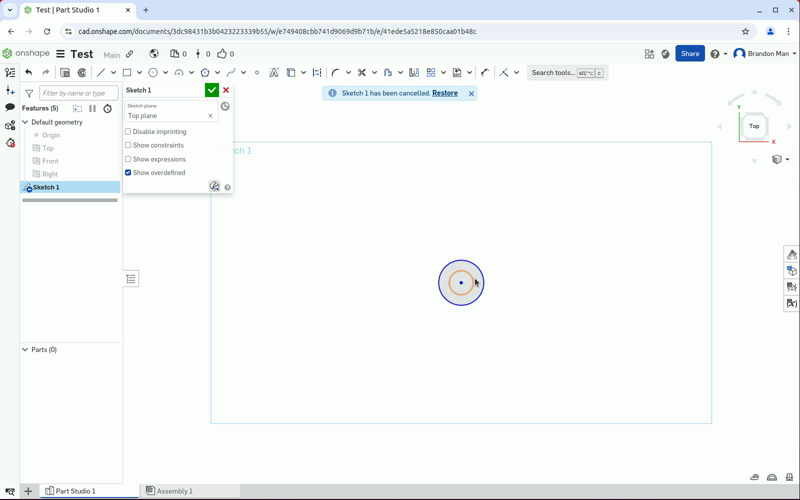
scroll(6)
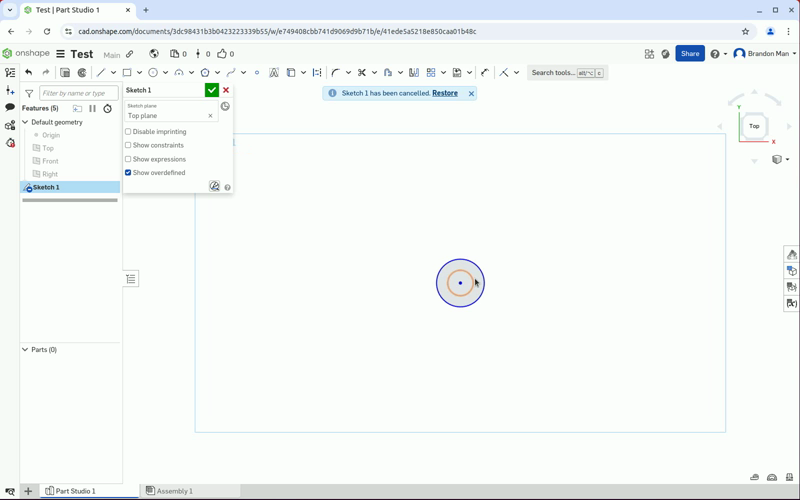
scroll(6)
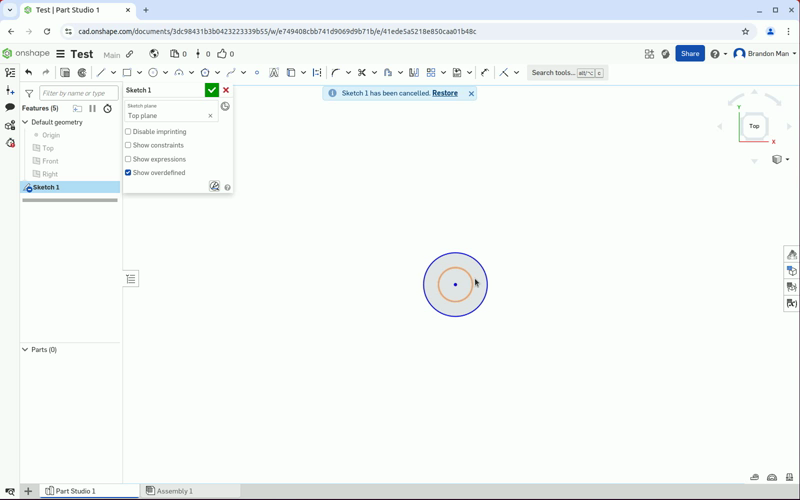
scroll(6)
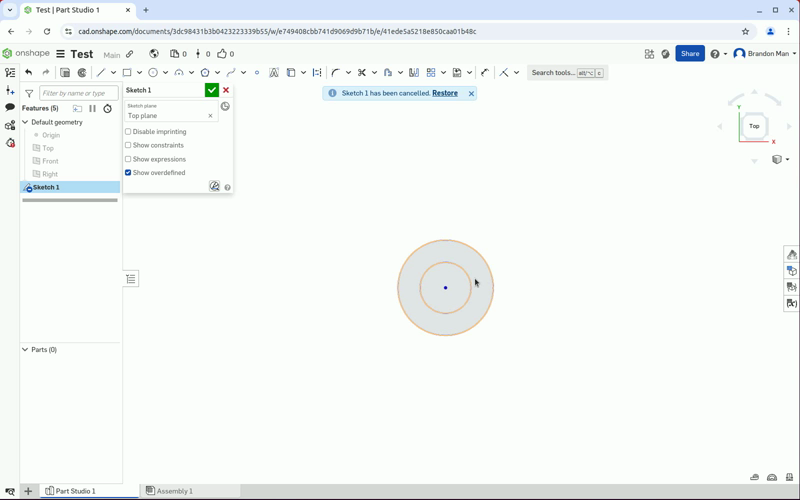
scroll(6)
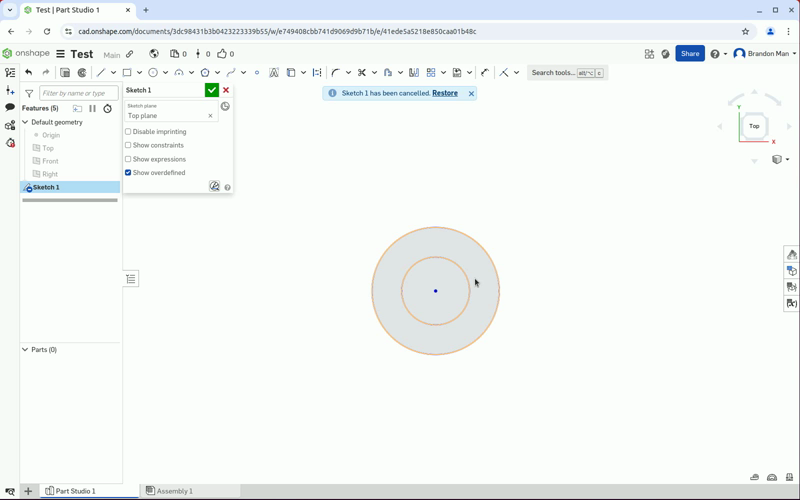
scroll(6)
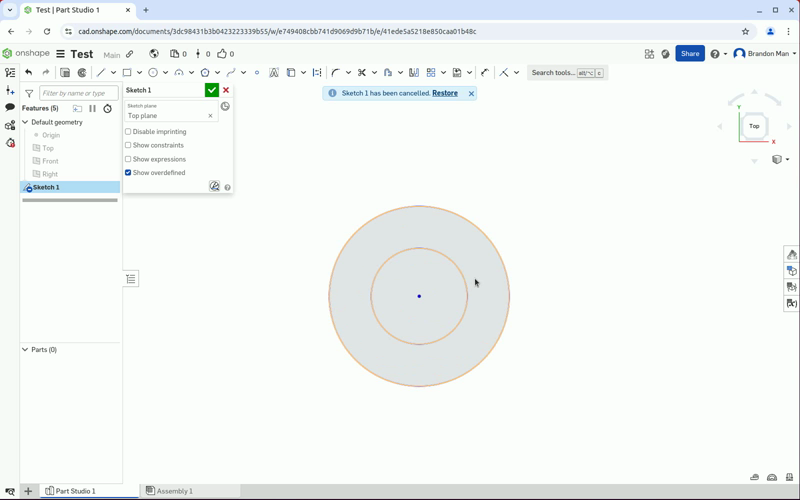
scroll(6)
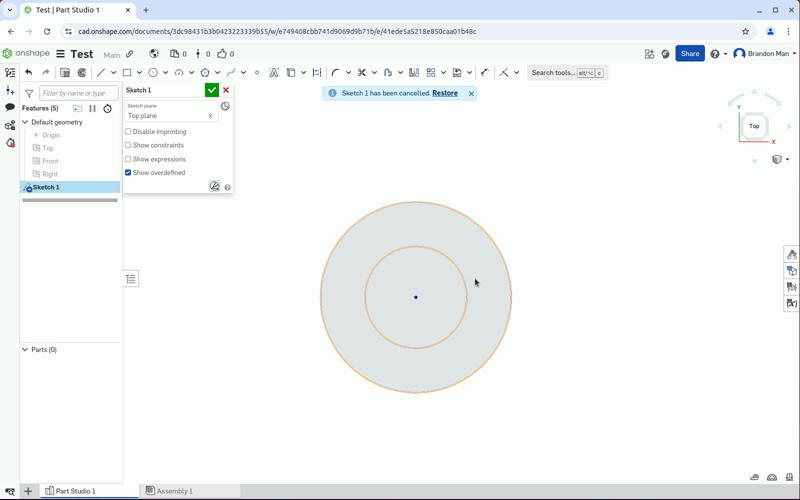
scroll(6)
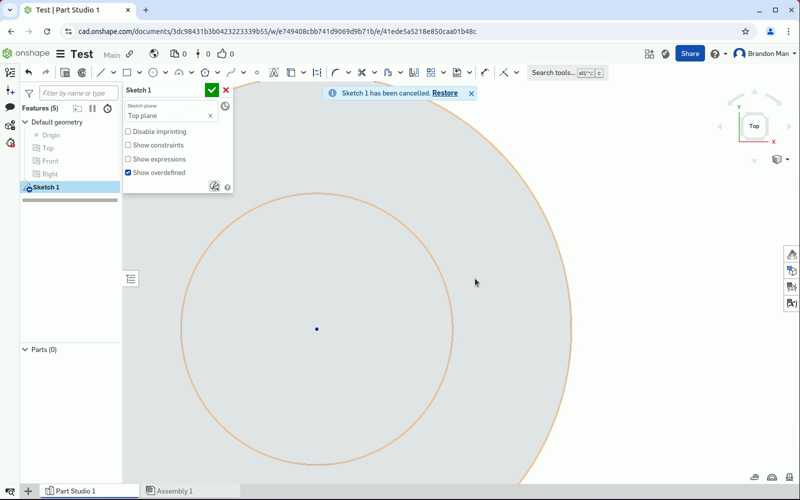
click(475, 278)
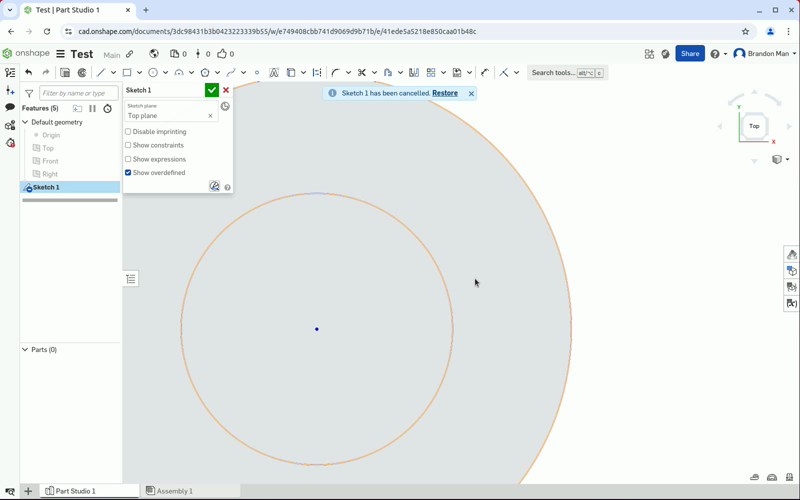
scroll(-6)
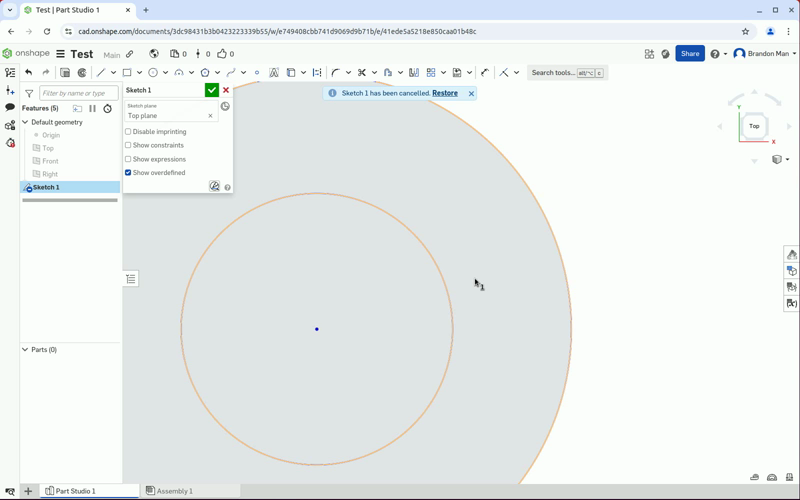
scroll(-6)
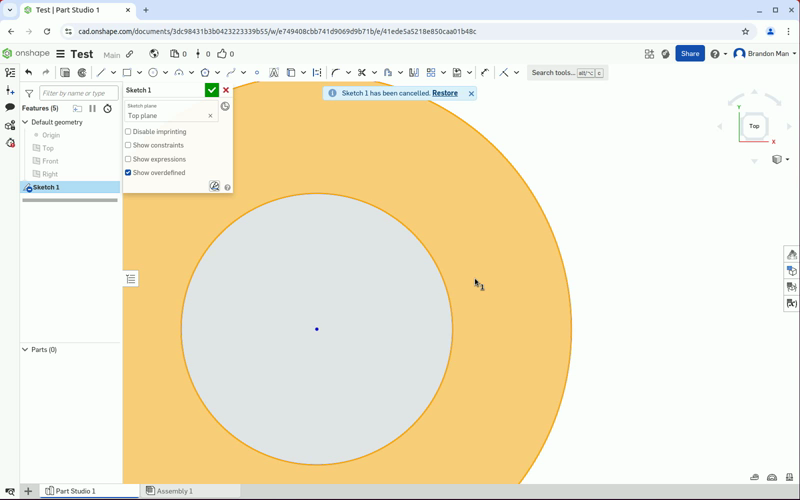
scroll(-6)
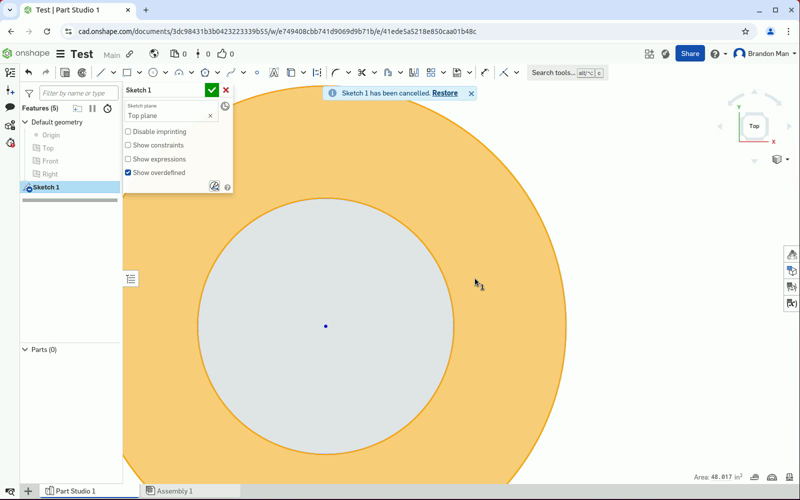
scroll(-6)
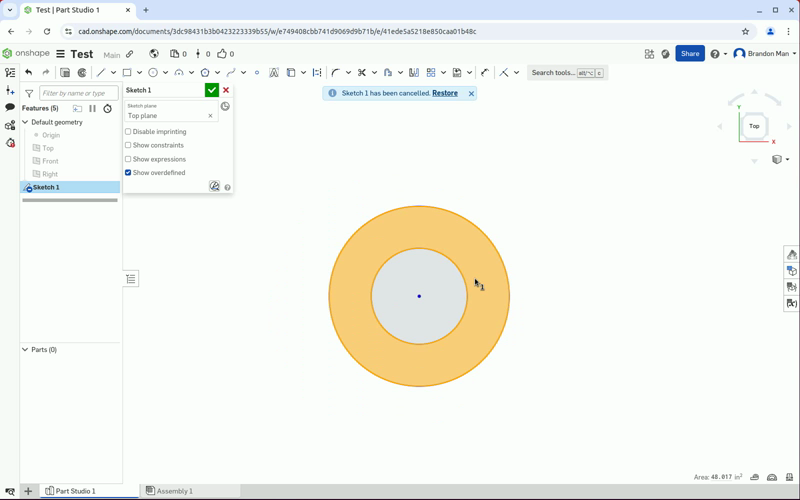
scroll(-6)
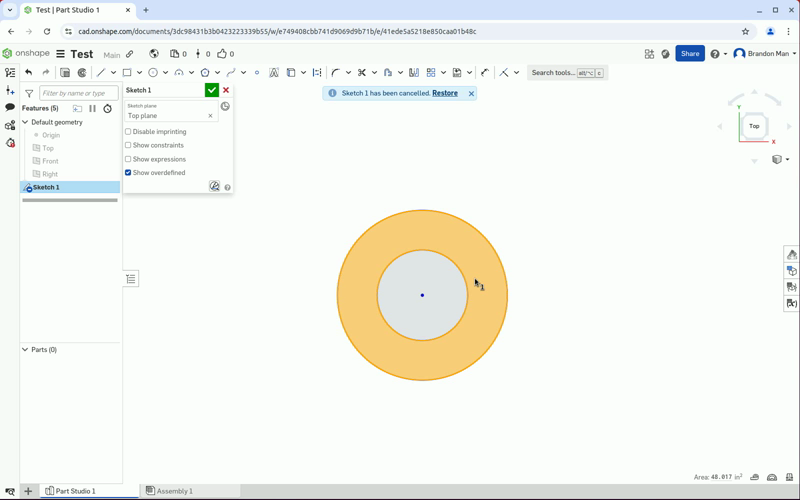
scroll(-6)
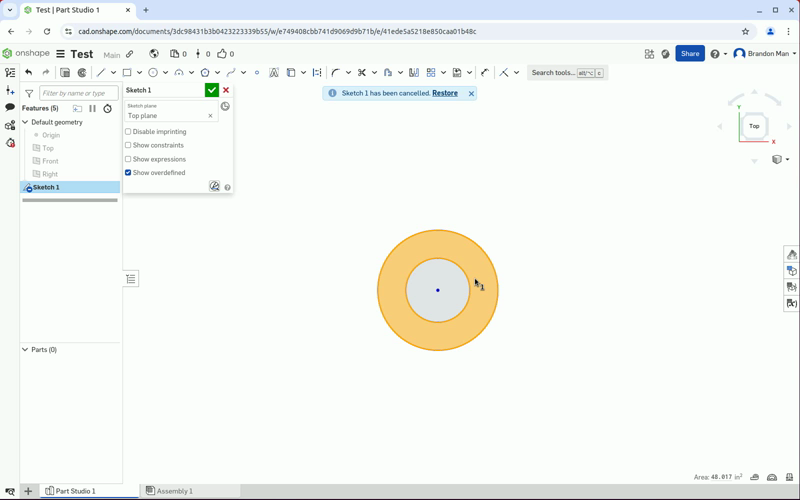
scroll(-6)
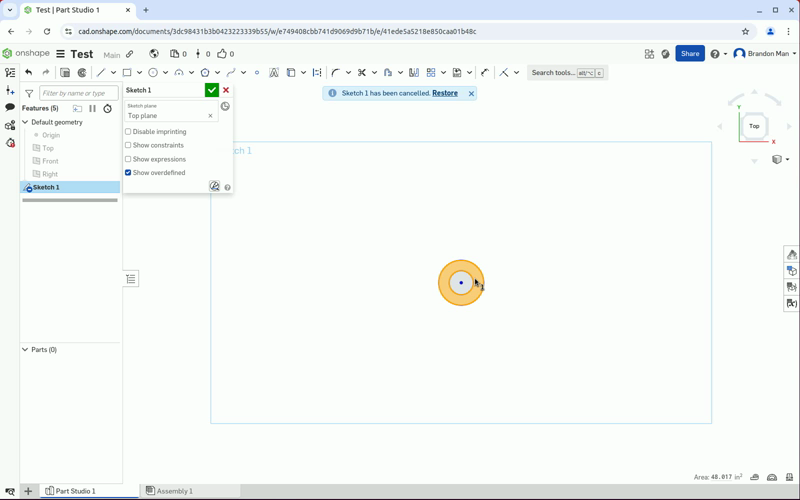
mouse_move(73, 352)
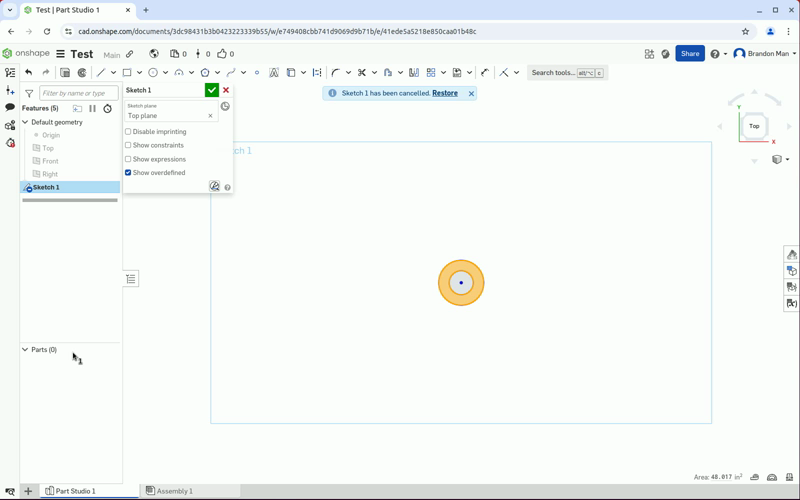
key(shift+y)
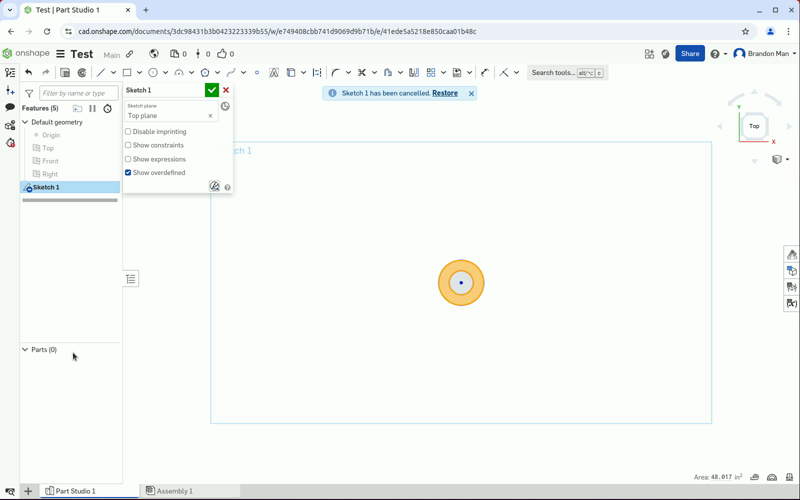
key(shift+e)
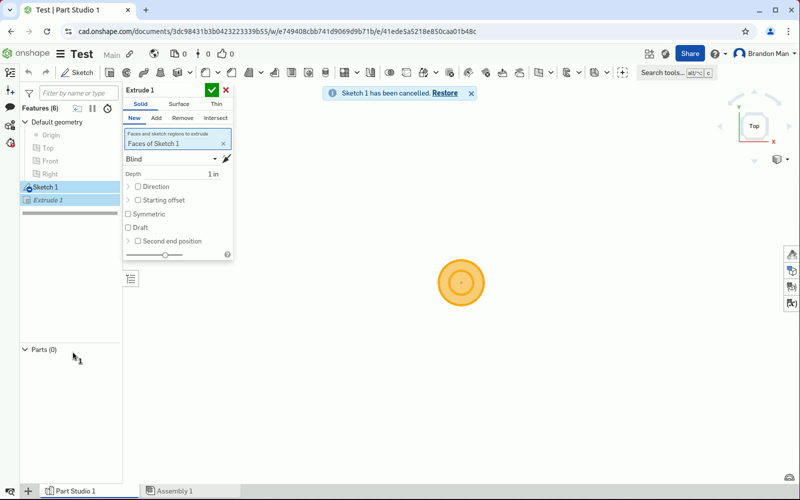
mouse_move(143, 106)
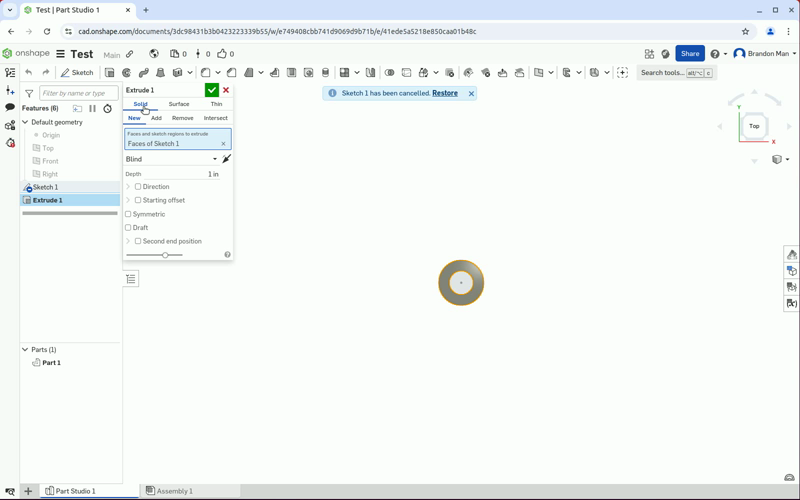
click(143, 106)
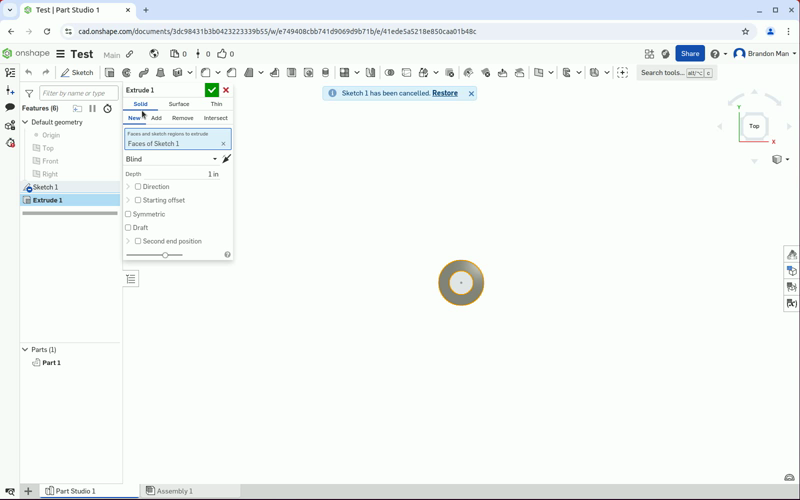
mouse_move(137, 120)
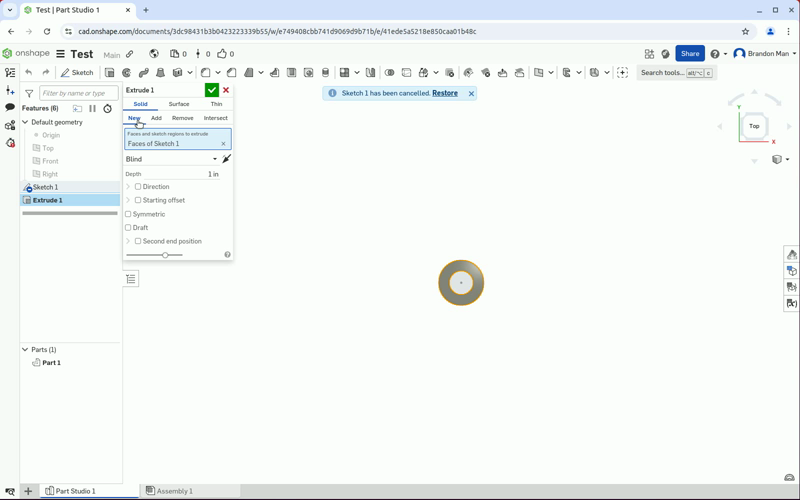
click(137, 120)
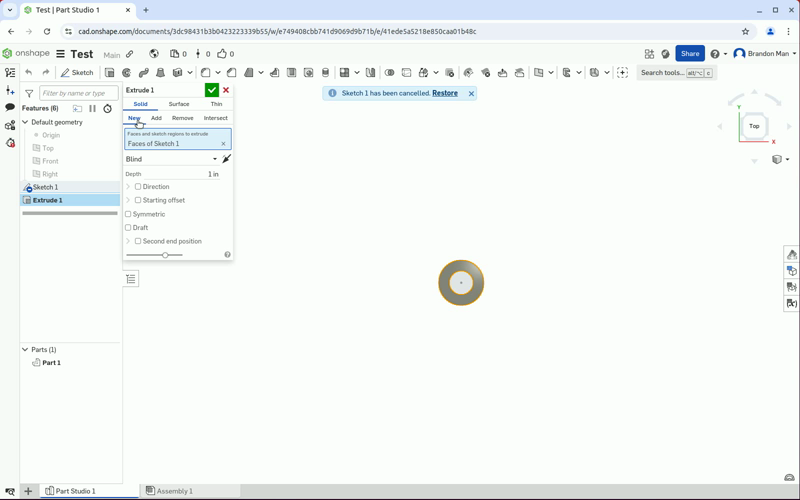
key(tab, 4)
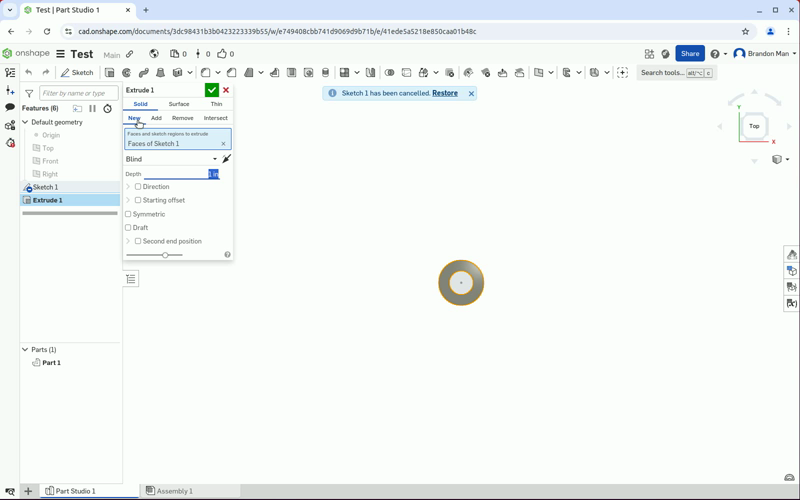
text(6.74)
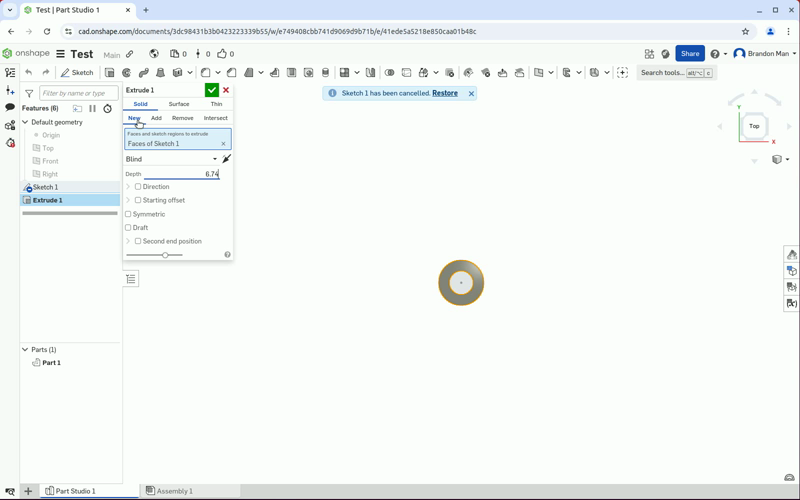
key(tab, 3)
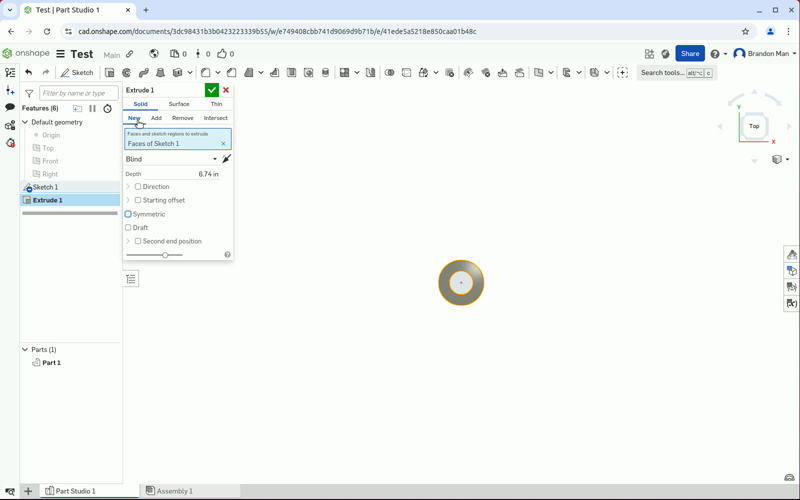
key(space)
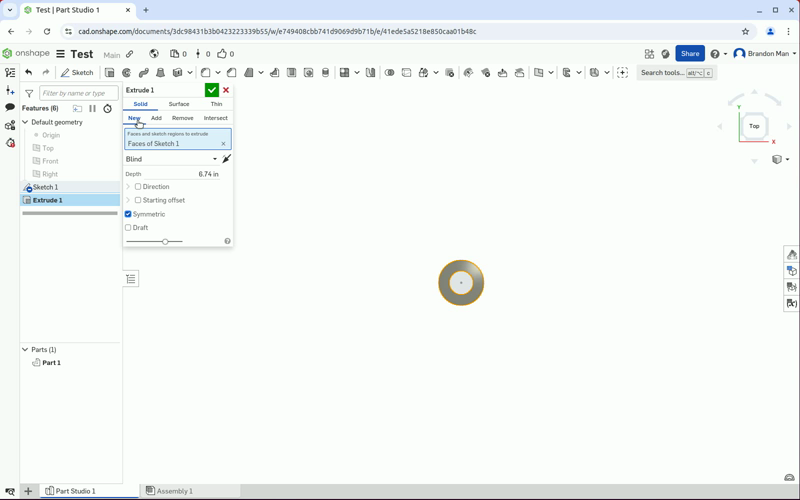
key(enter)
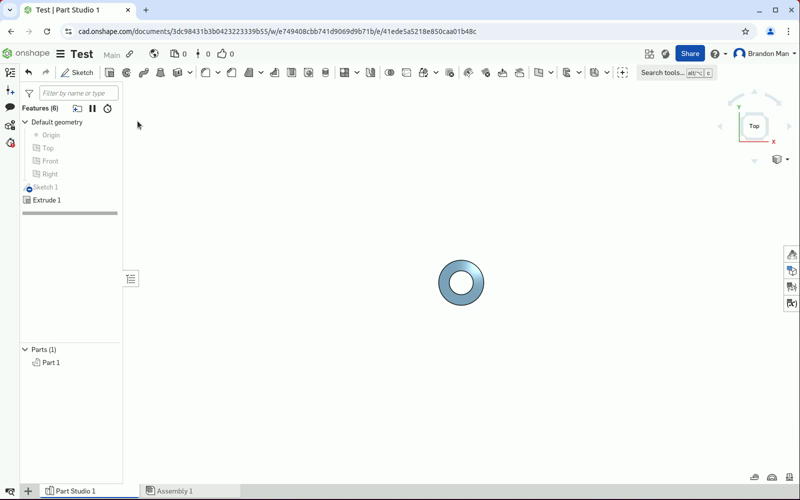
key(shift+h)
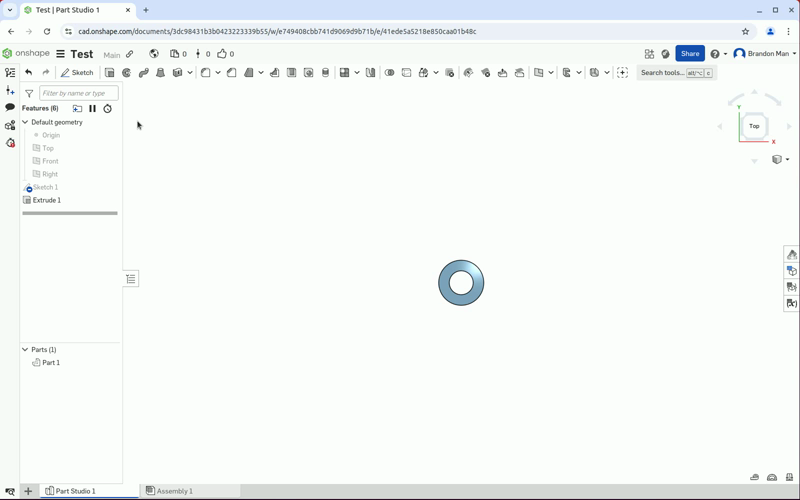
key(shift+h)
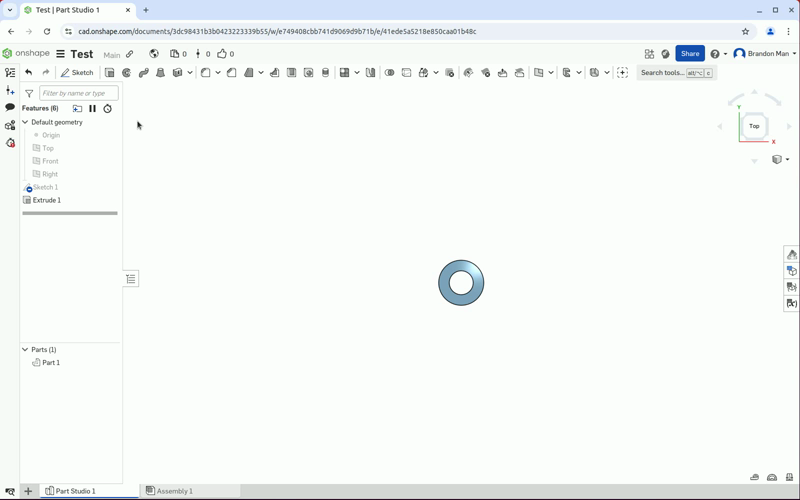
mouse_move(73, 189)
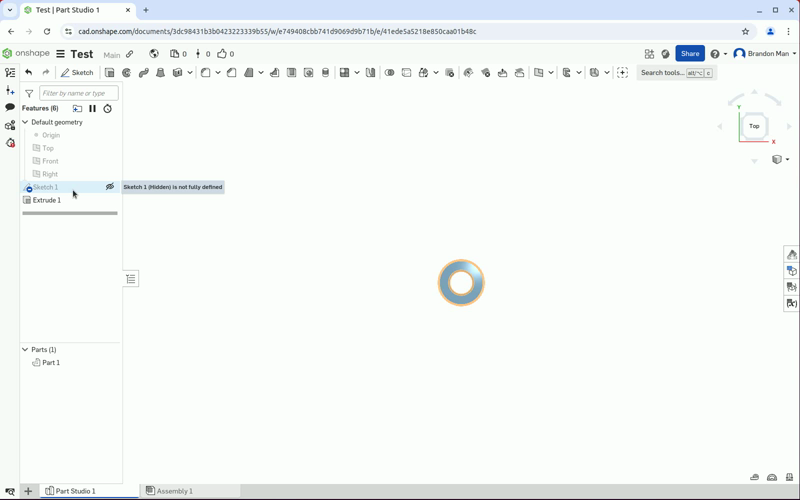
click(73, 189)
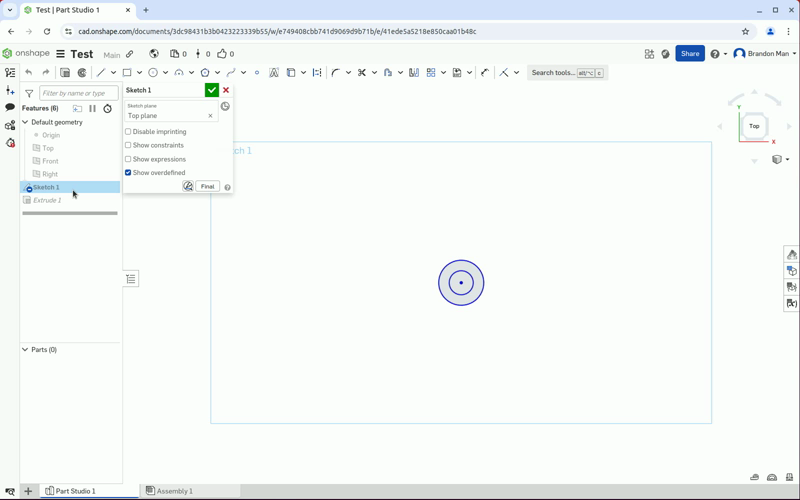
mouse_move(229, 92)
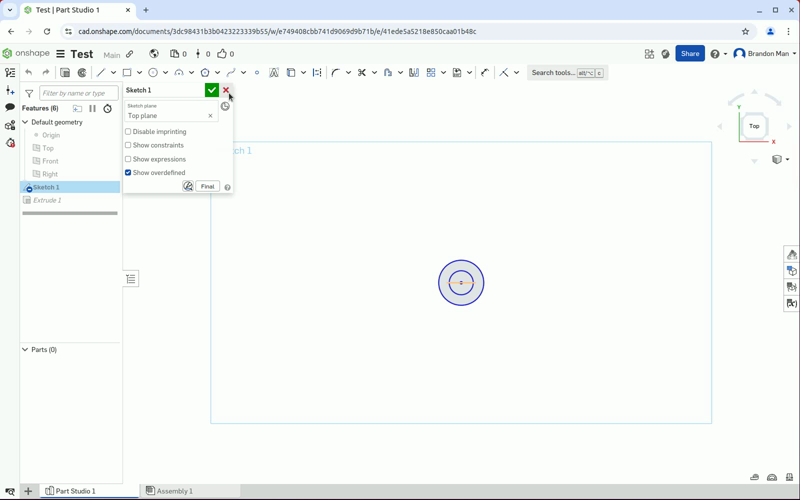
click(229, 92)
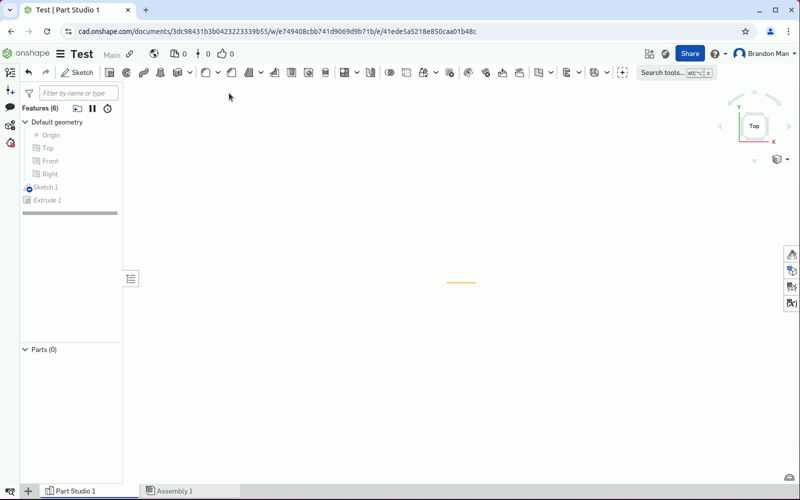
mouse_move(73, 352)
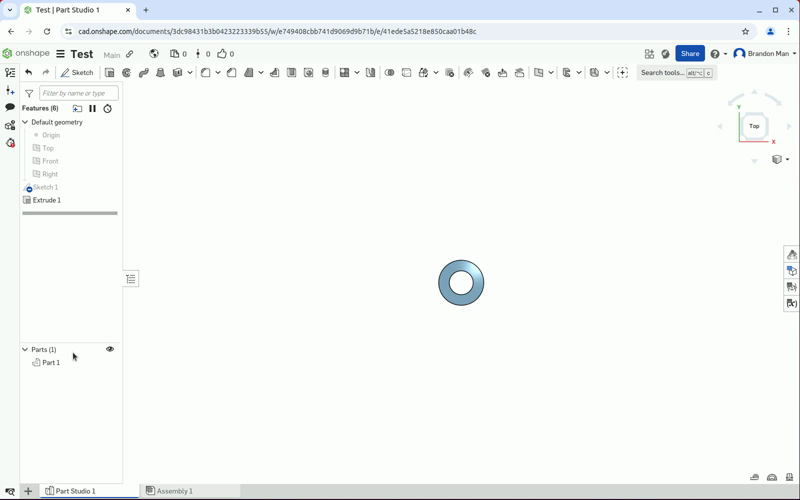
key(y)
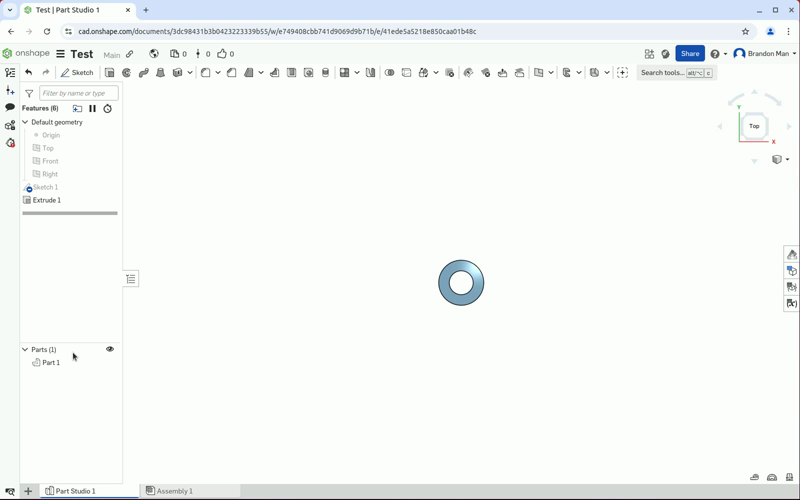
key(shift+p)
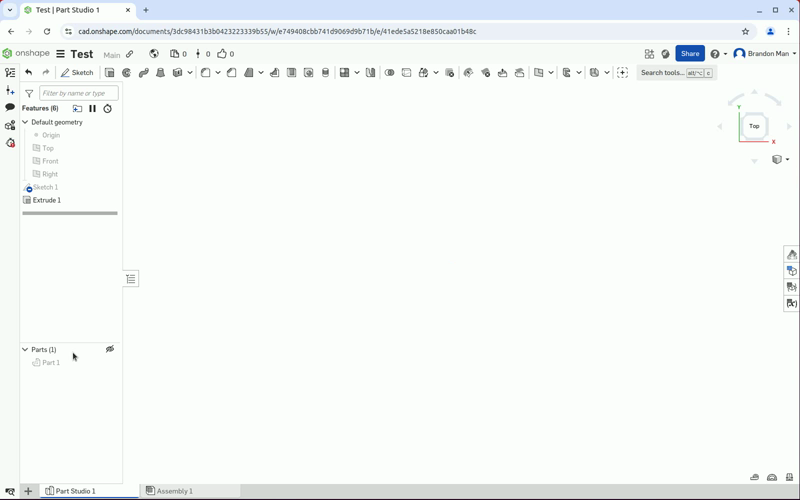
key(space)
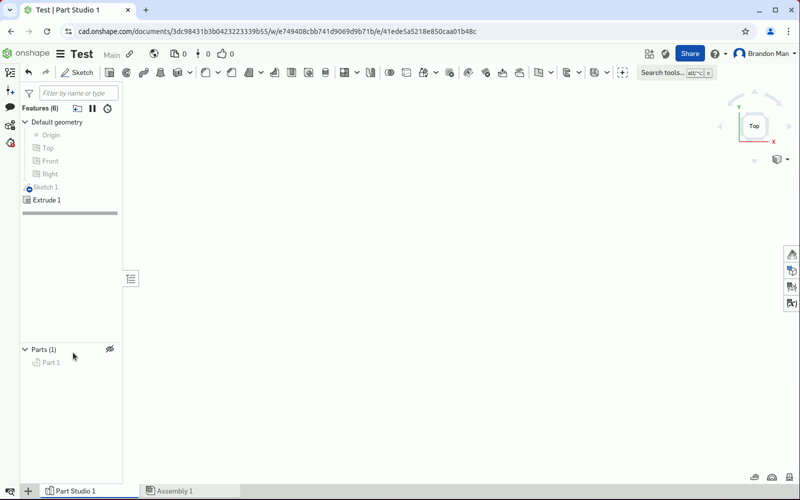
key_down(shift)
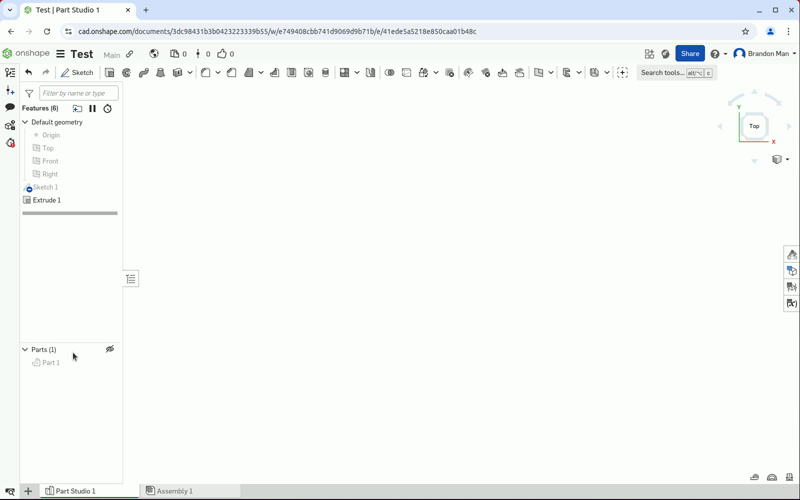
key(up)
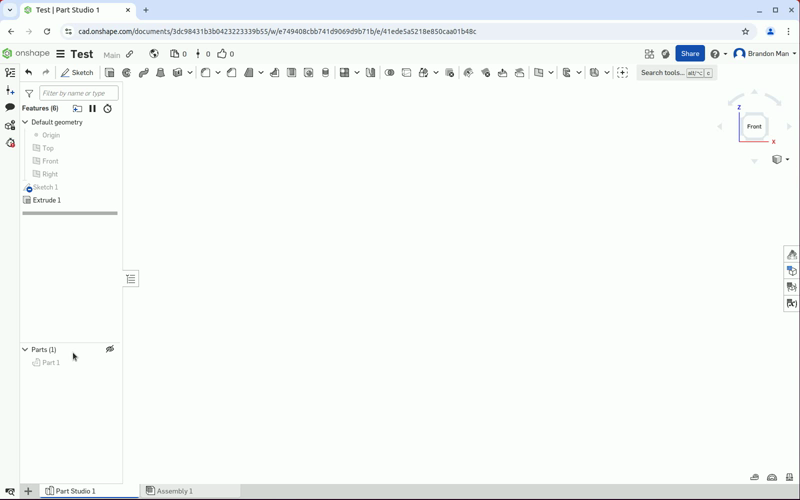
key_up(shift)
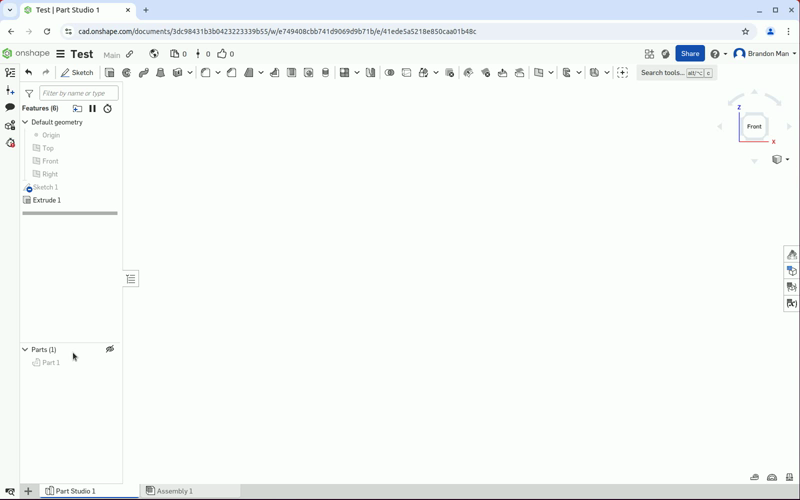
mouse_move(73, 352)
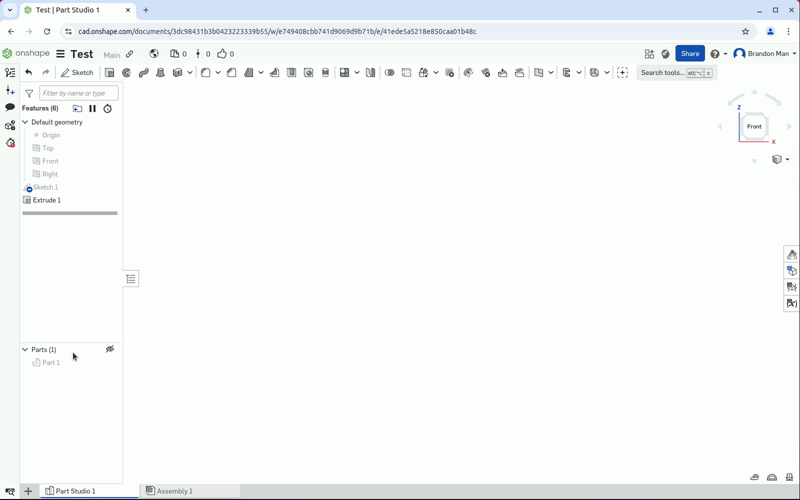
key(shift+y)
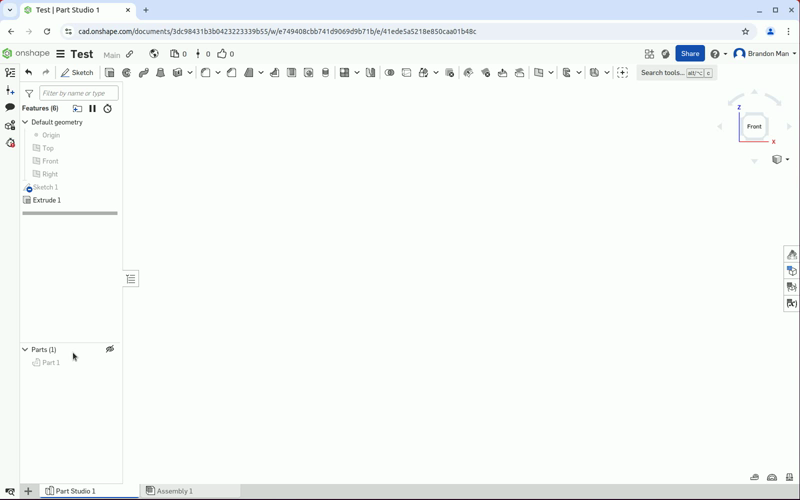
key(shift+s)
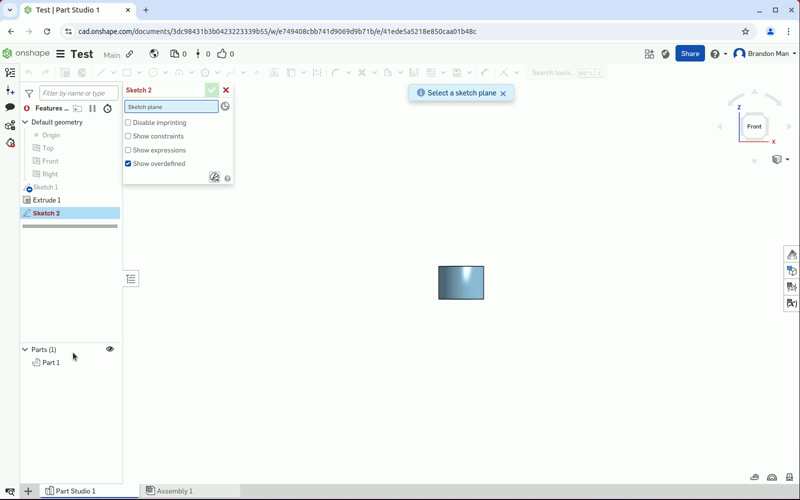
mouse_move(73, 163)
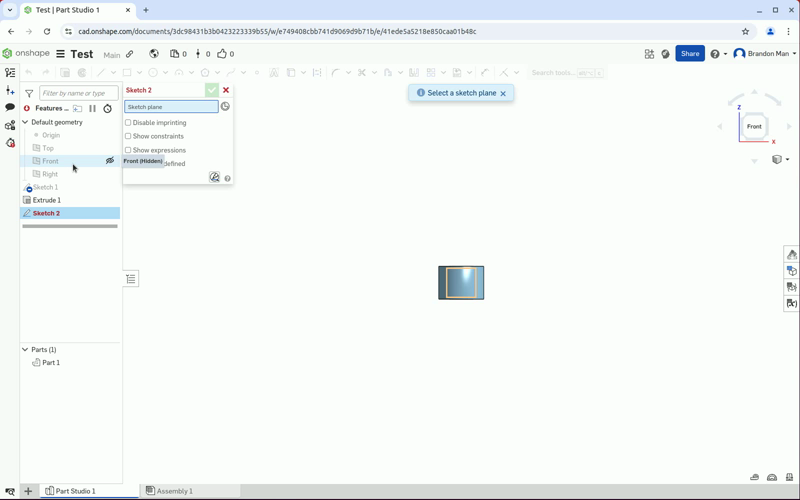
click(73, 163)
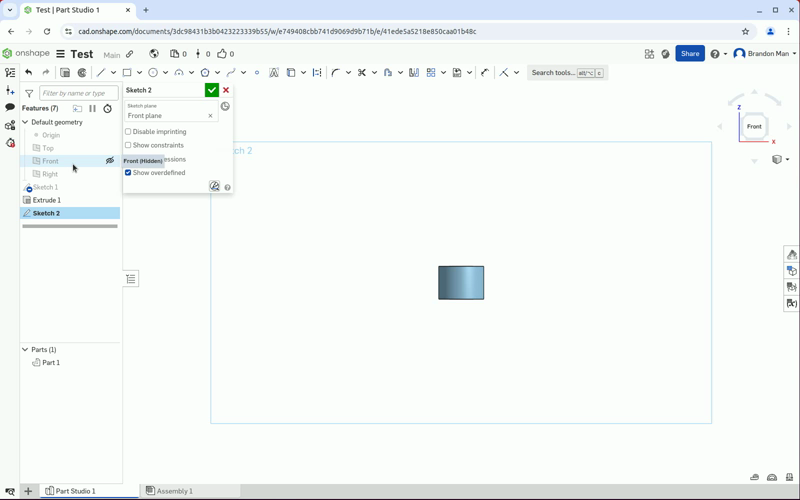
mouse_move(73, 352)
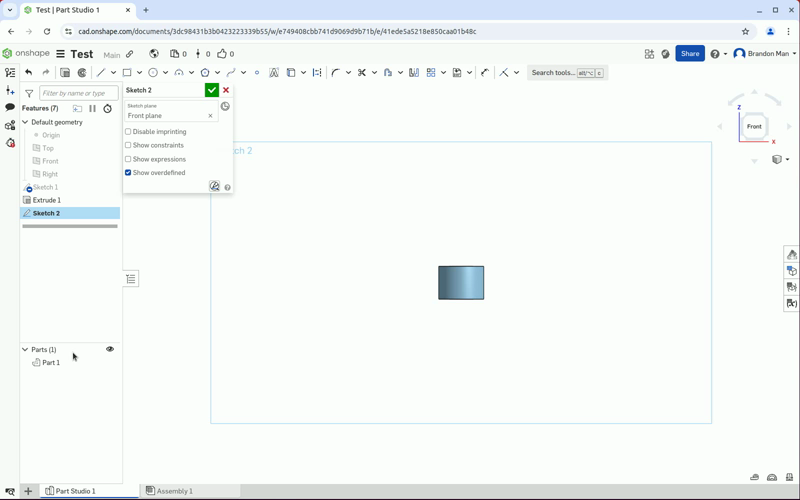
key(y)
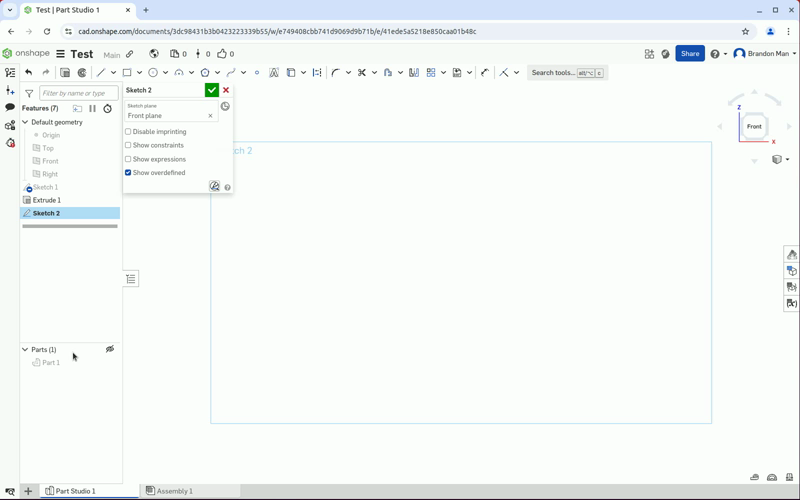
key(c)
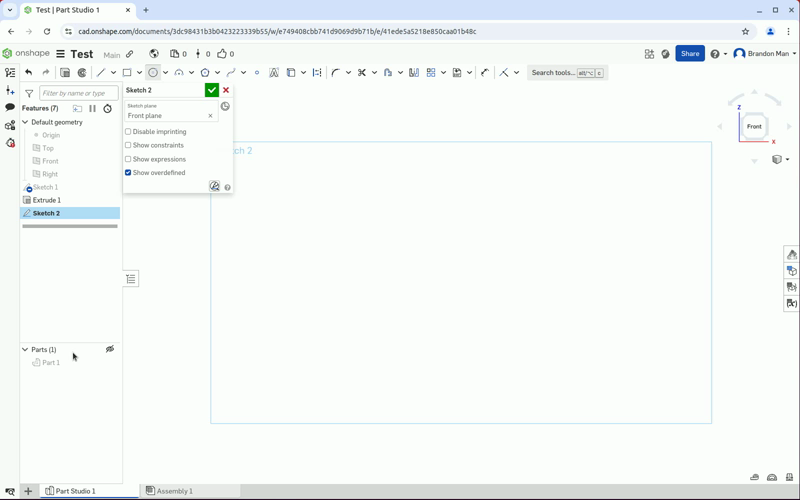
key_down(shift)
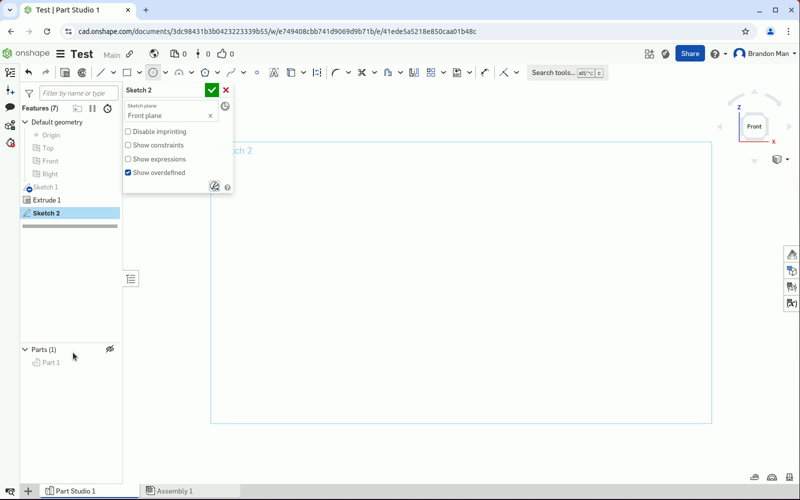
mouse_move(461, 282)
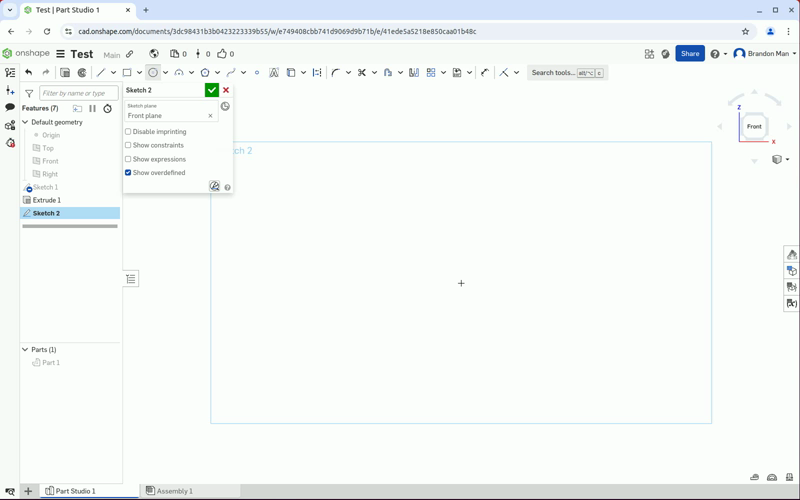
click(461, 282)
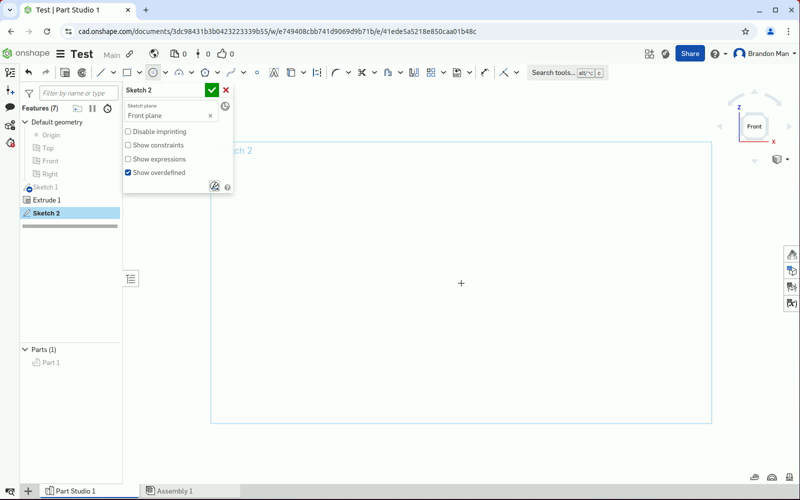
key_up(shift)
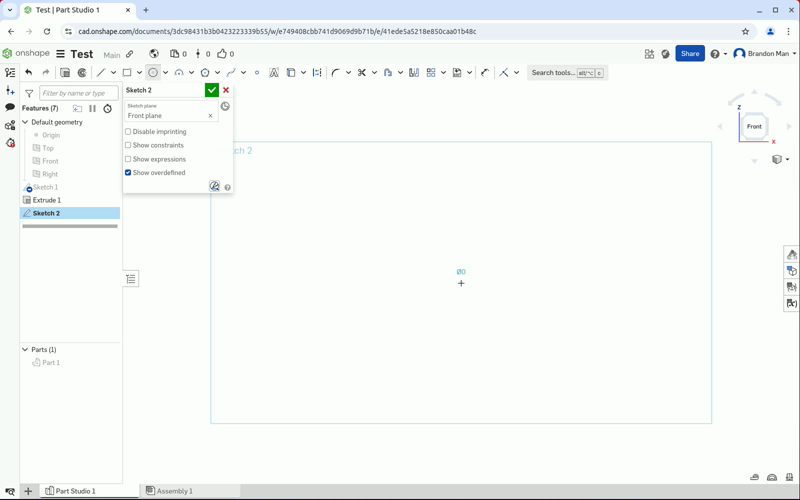
mouse_move(473, 282)
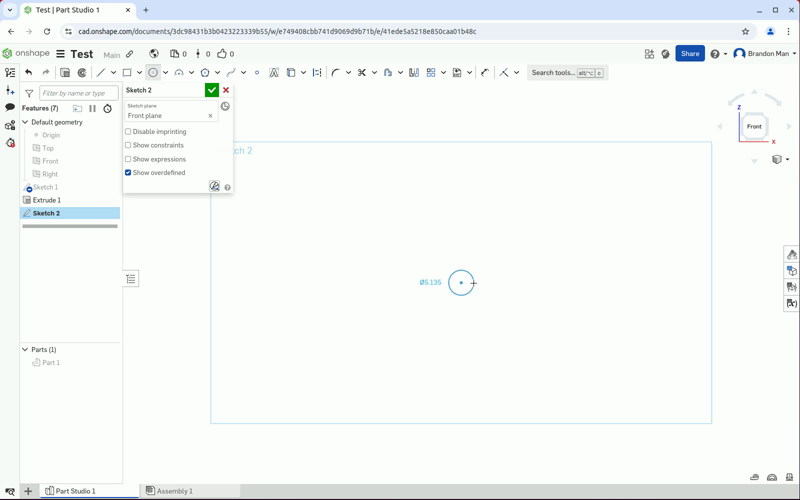
click(473, 282)
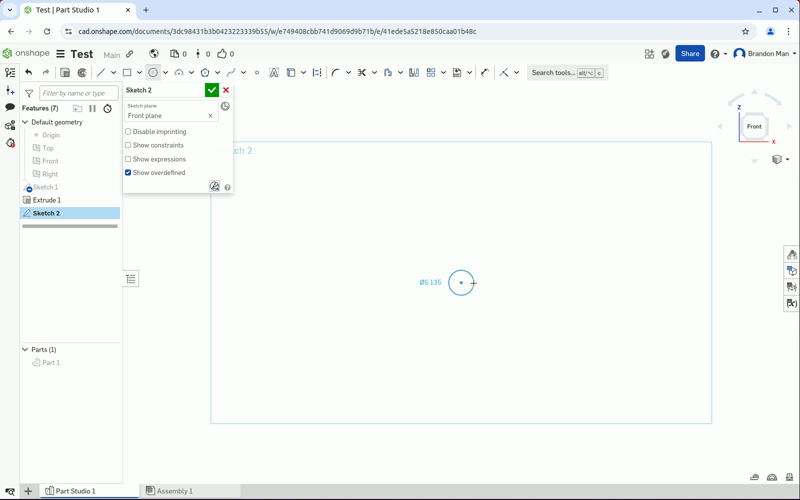
key(esc)
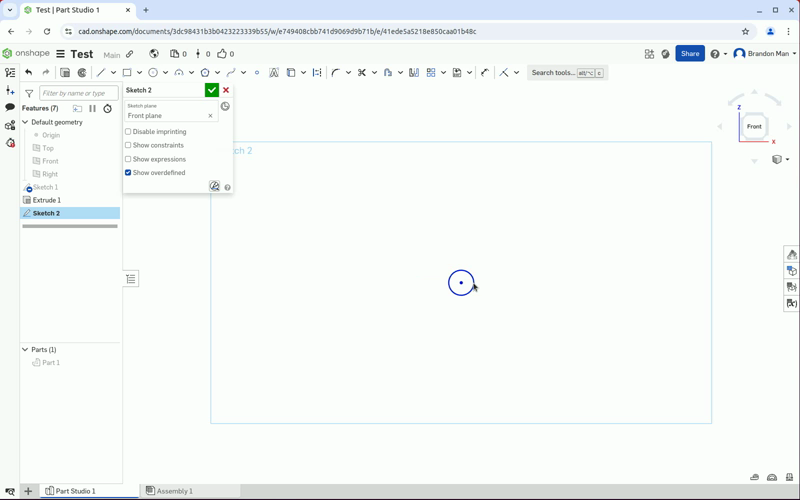
mouse_move(462, 291)
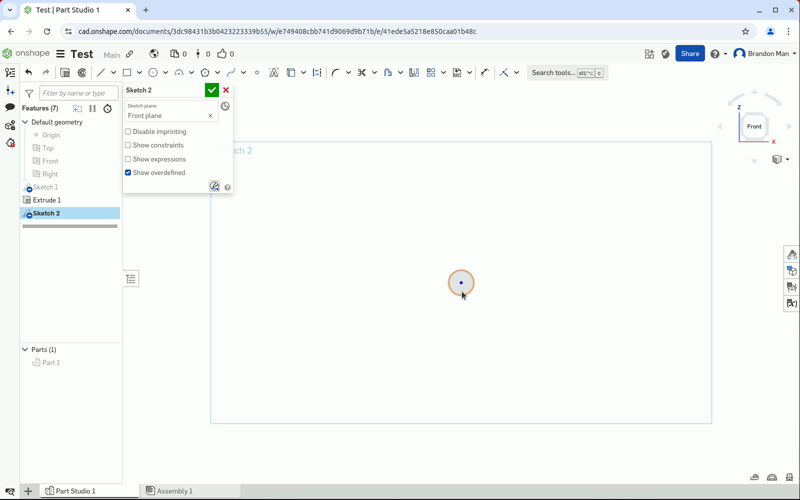
scroll(6)
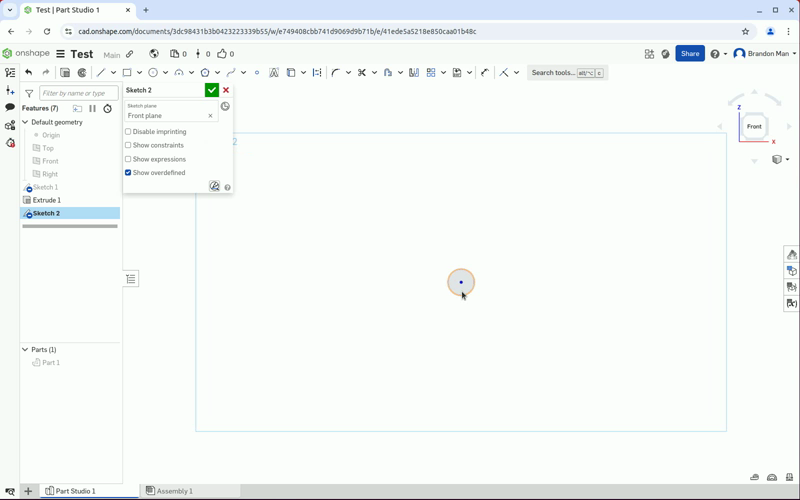
scroll(6)
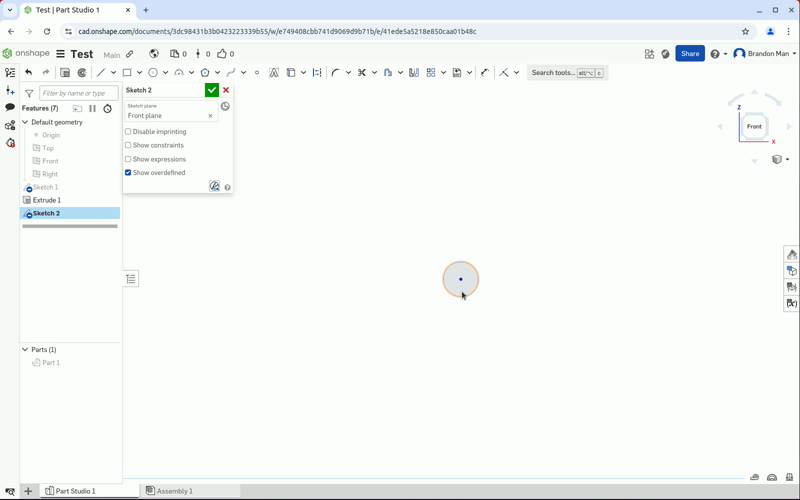
scroll(6)
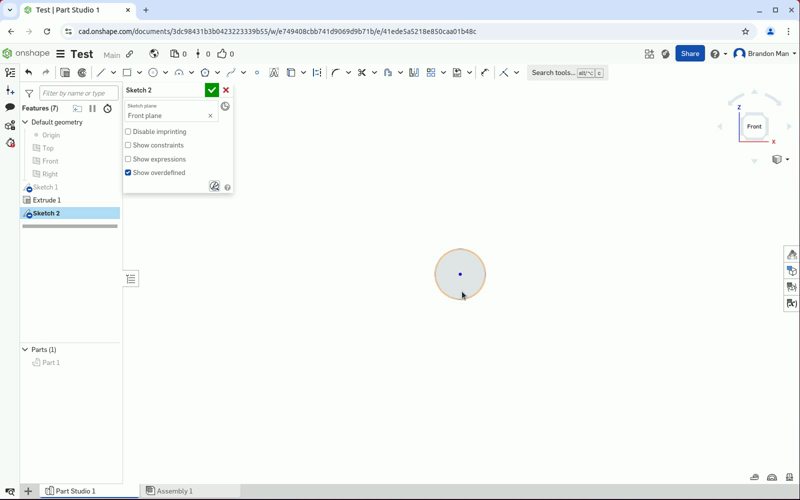
scroll(6)
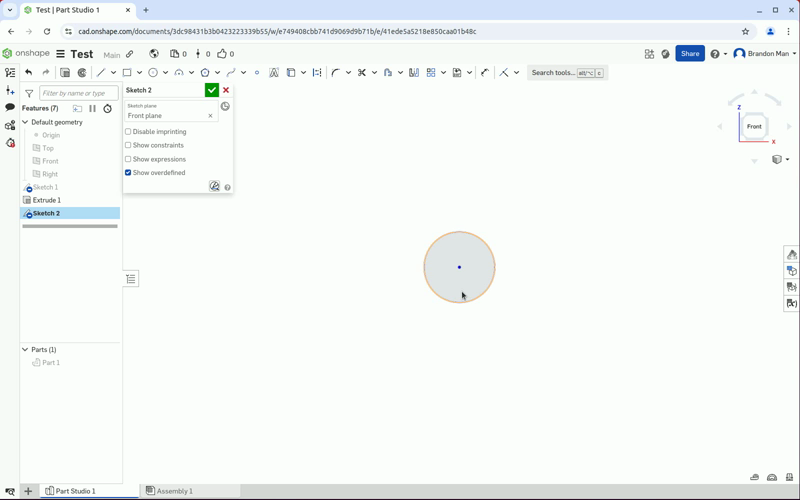
scroll(6)
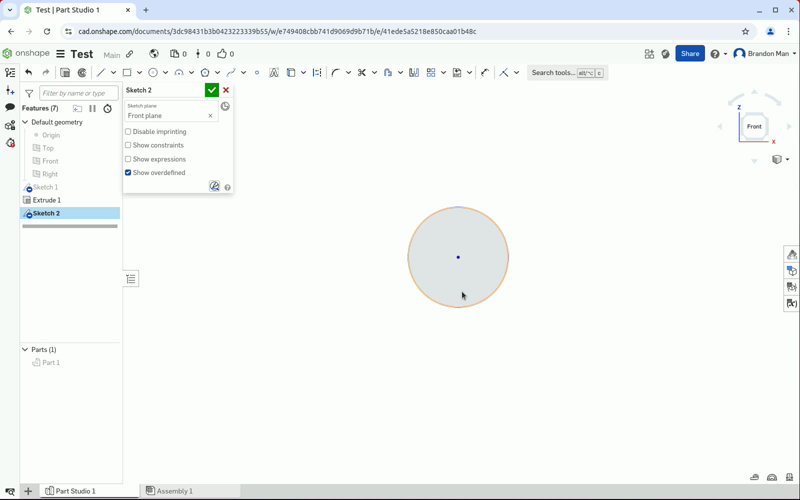
scroll(6)
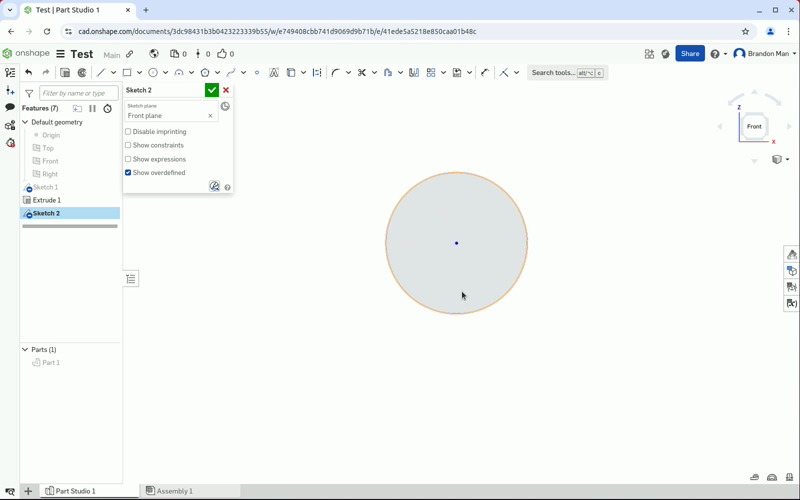
scroll(6)
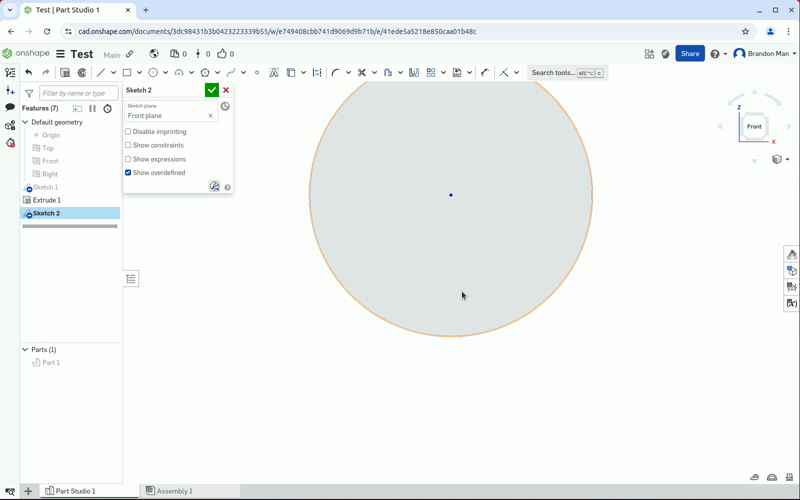
click(462, 291)
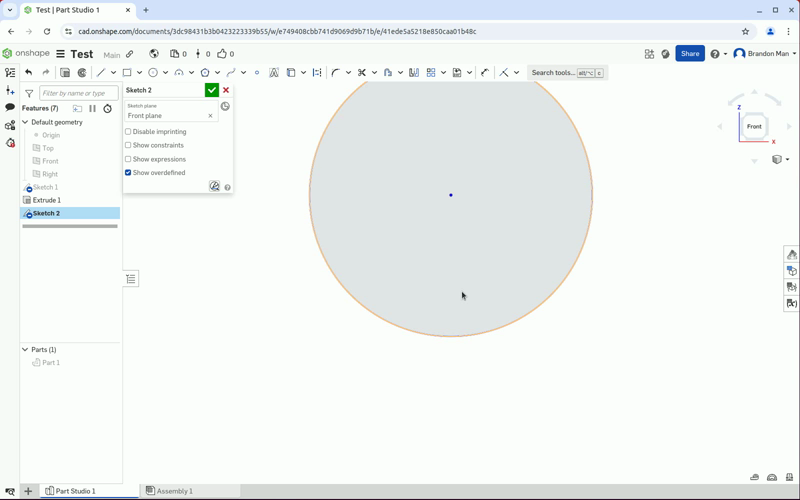
scroll(-6)
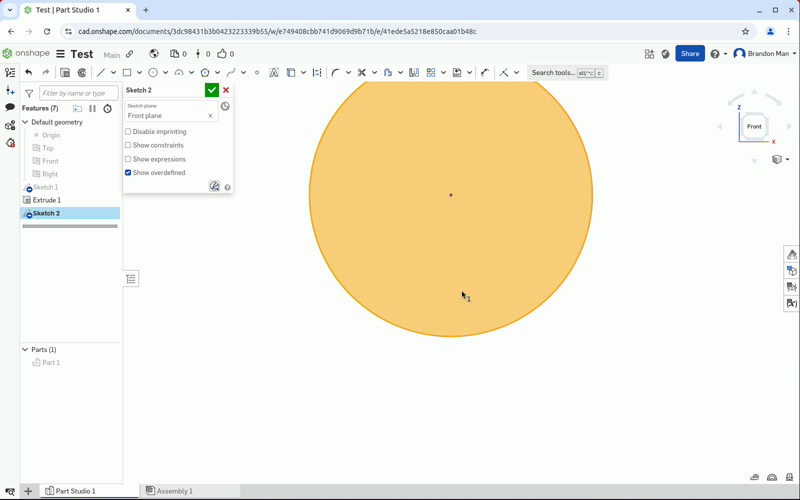
scroll(-6)
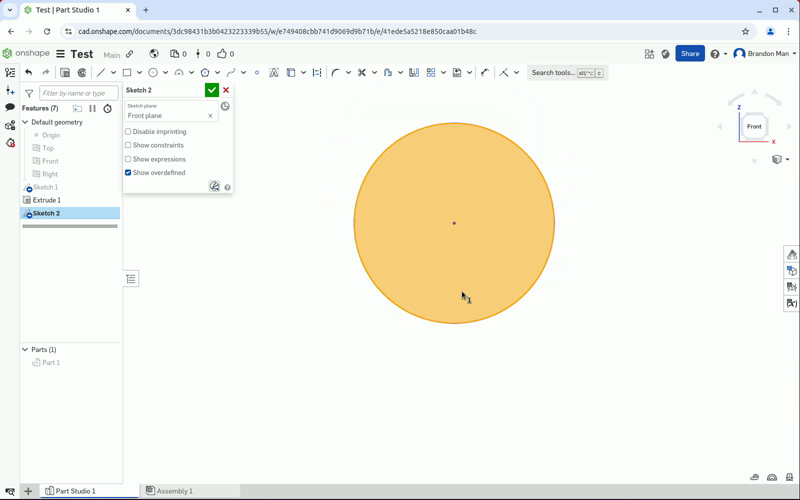
scroll(-6)
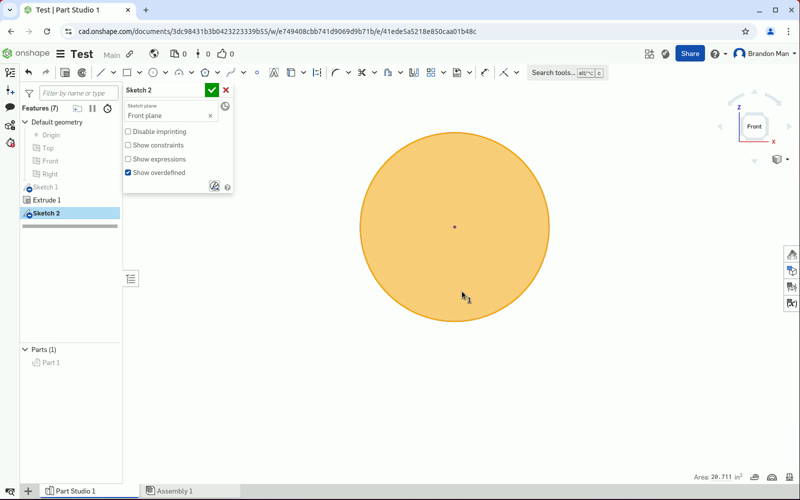
scroll(-6)
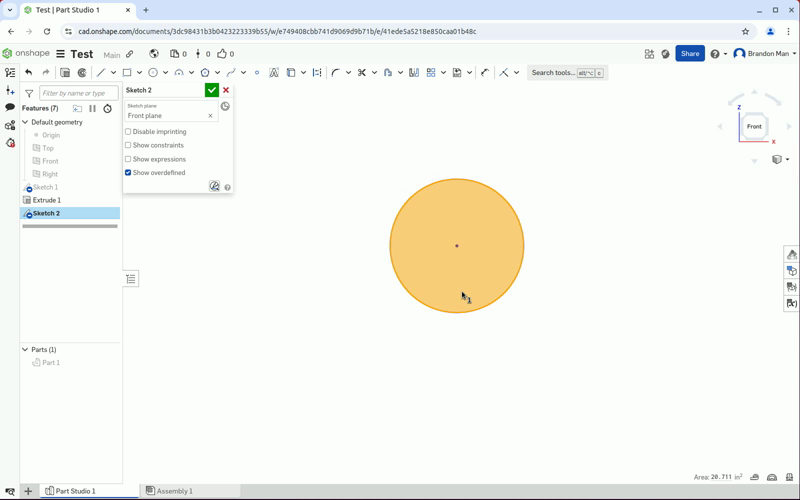
scroll(-6)
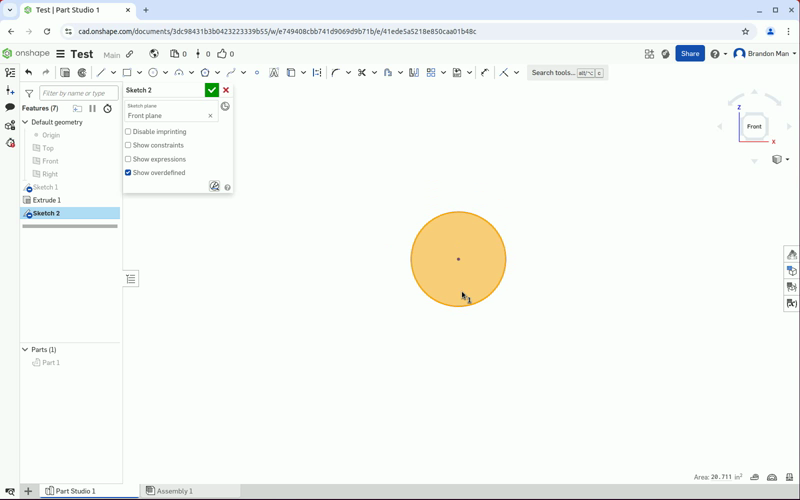
scroll(-6)
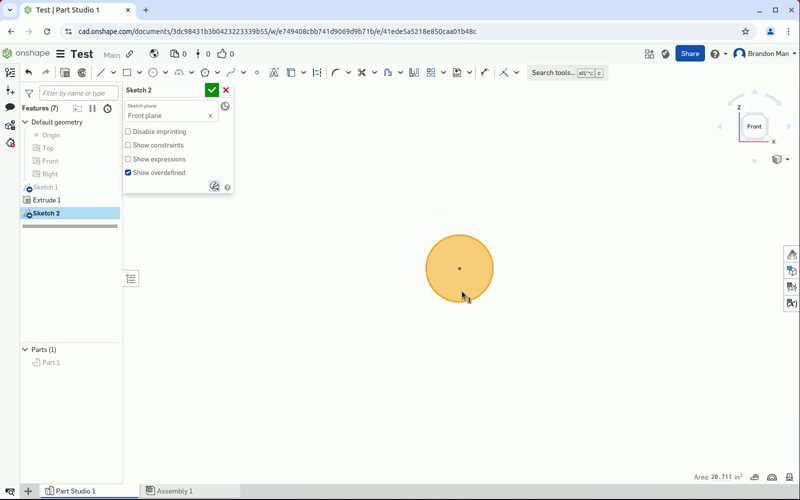
scroll(-6)
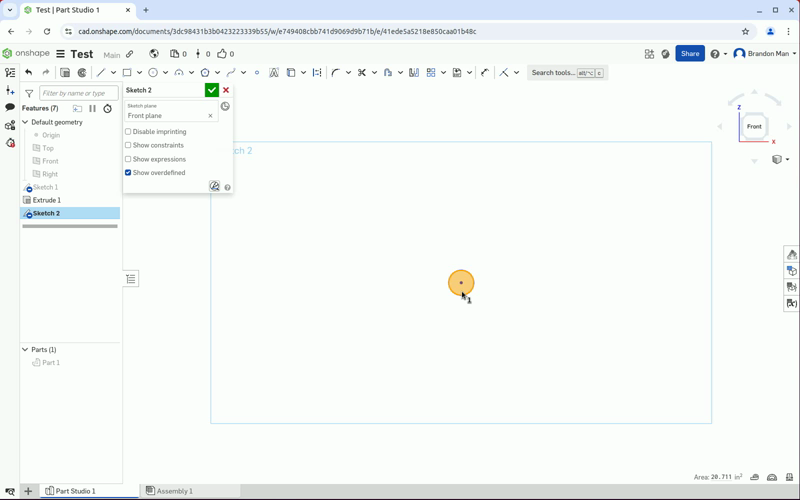
mouse_move(73, 352)
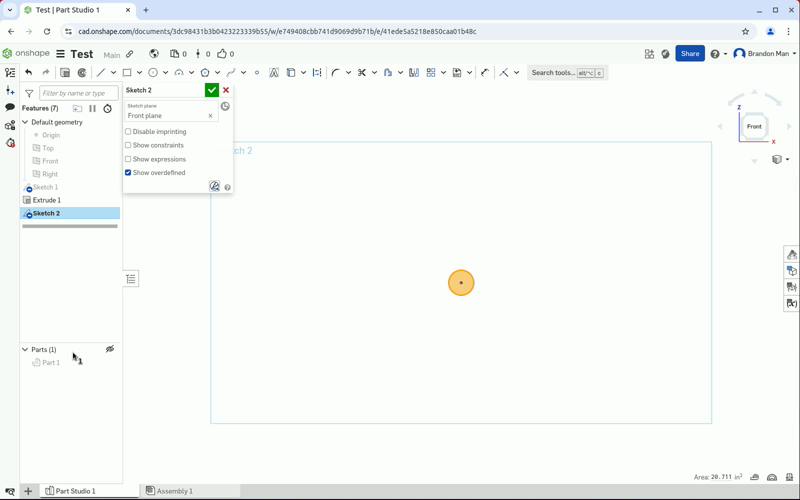
key(shift+y)
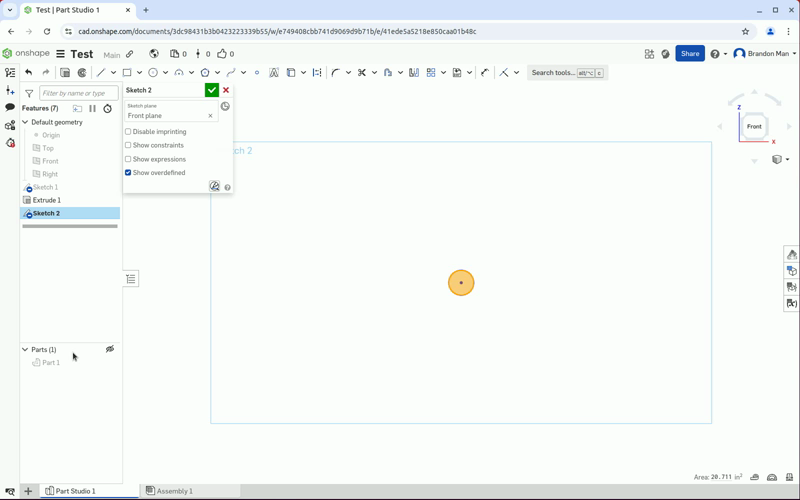
key(shift+e)
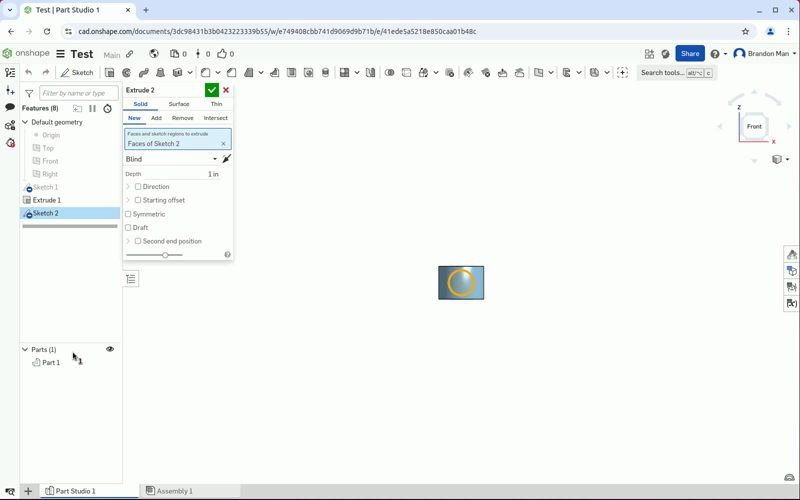
mouse_move(143, 106)
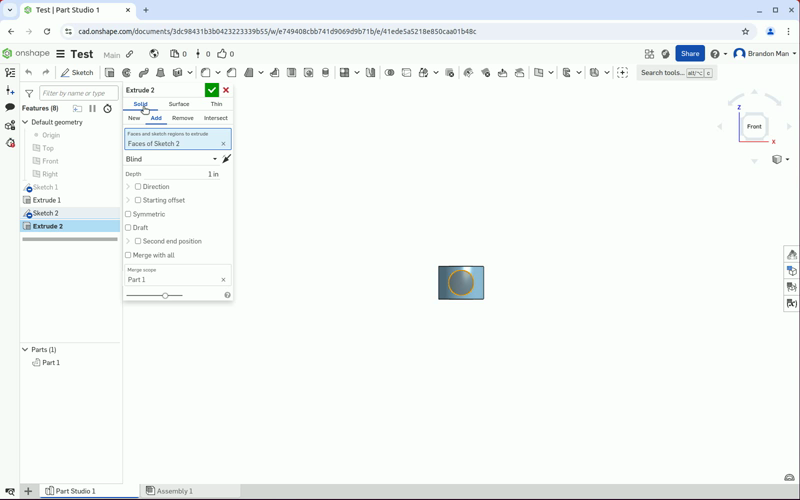
click(143, 106)
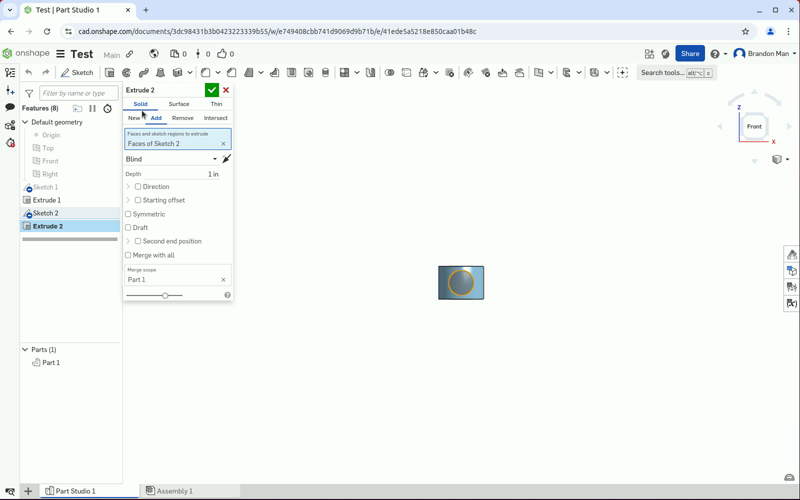
mouse_move(137, 120)
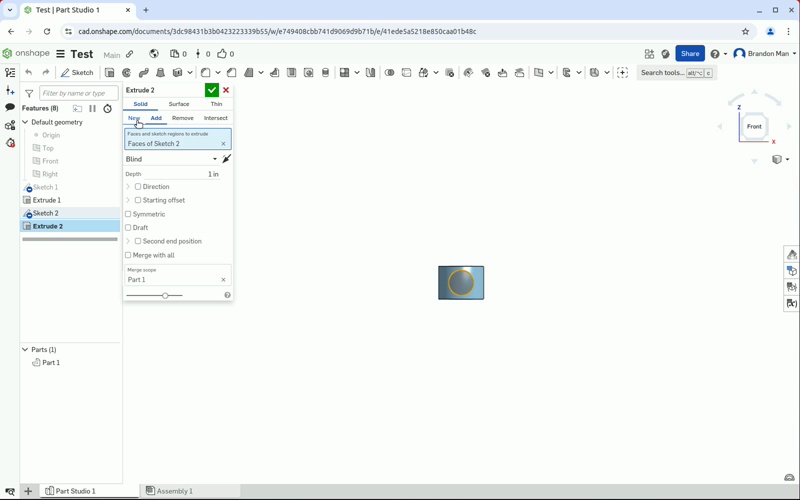
click(137, 120)
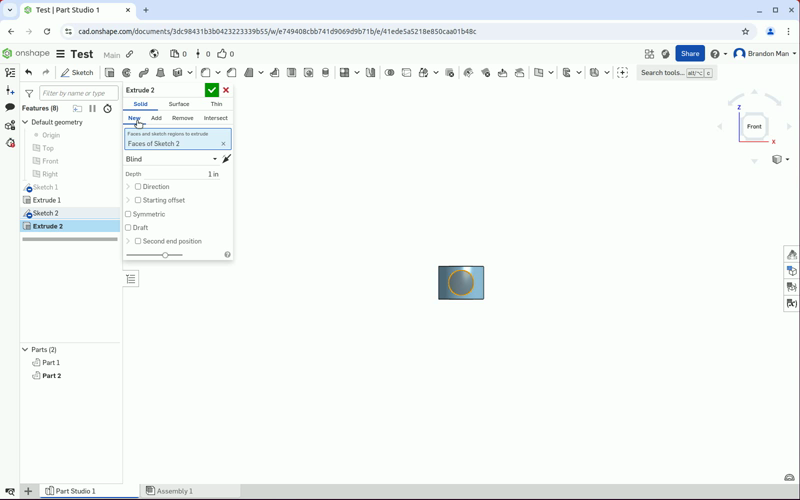
key(tab, 4)
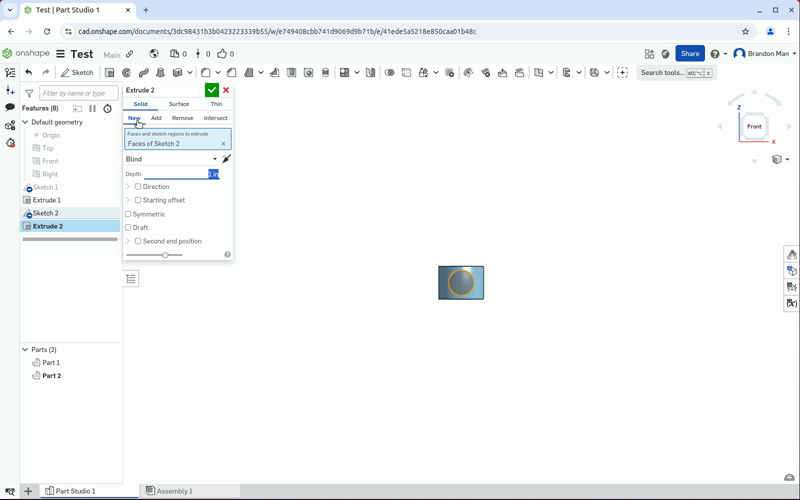
text(23.108)
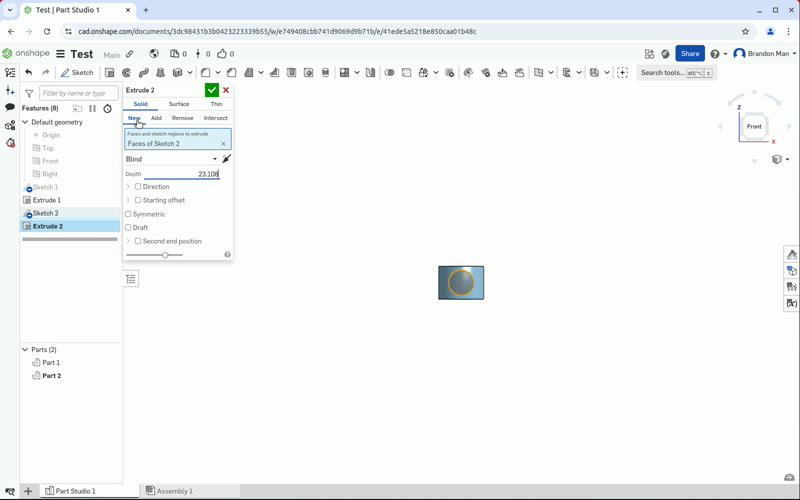
key(enter)
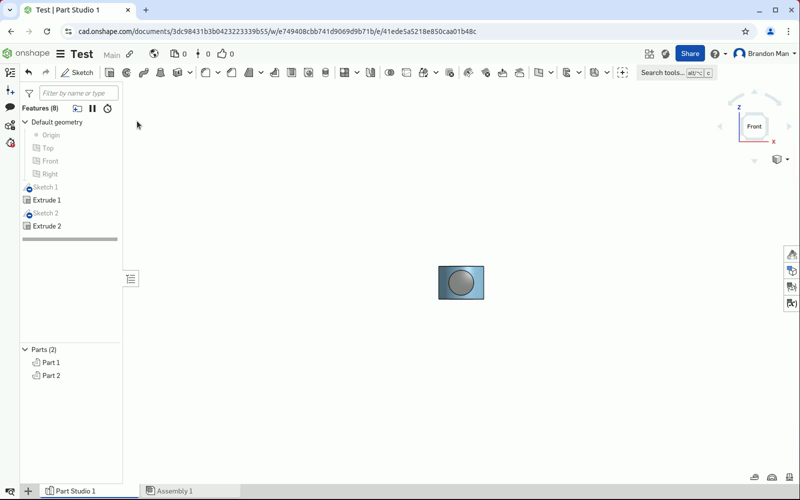
key(shift+h)
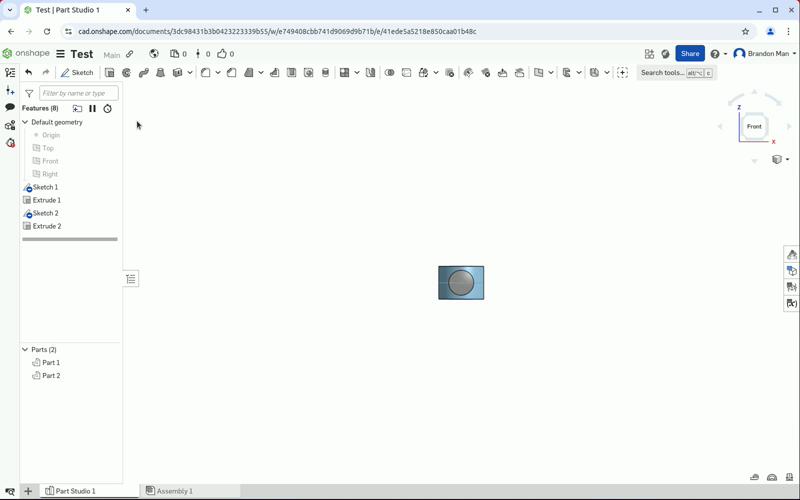
key(shift+h)
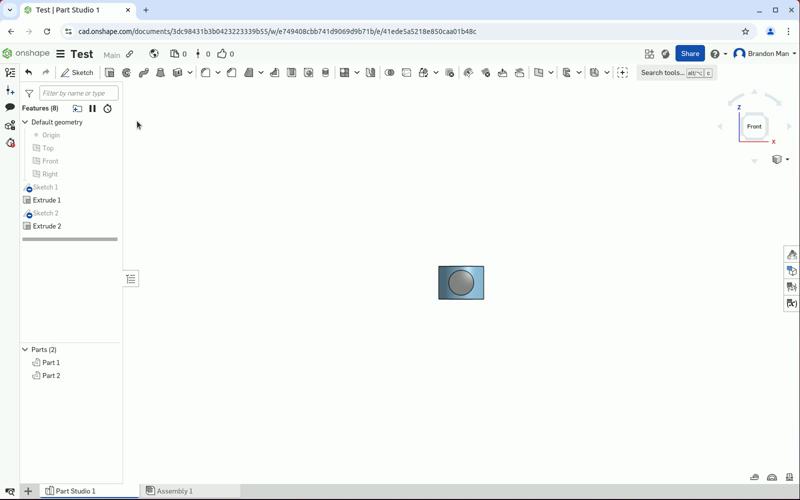
mouse_move(73, 189)
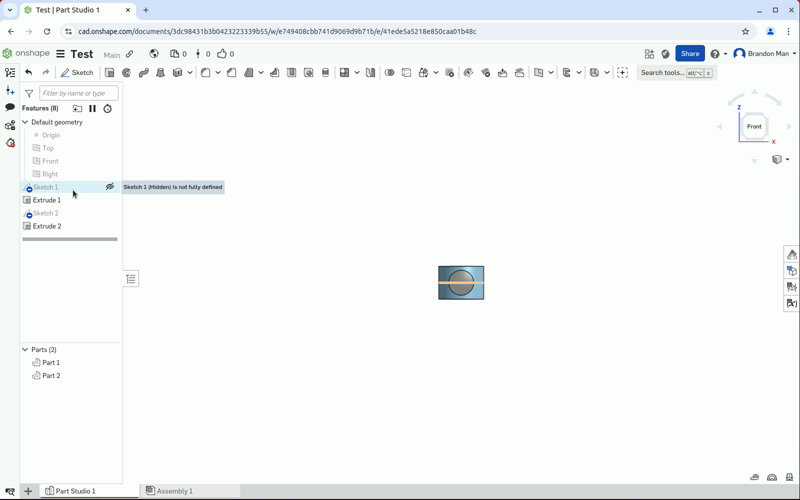
click(73, 189)
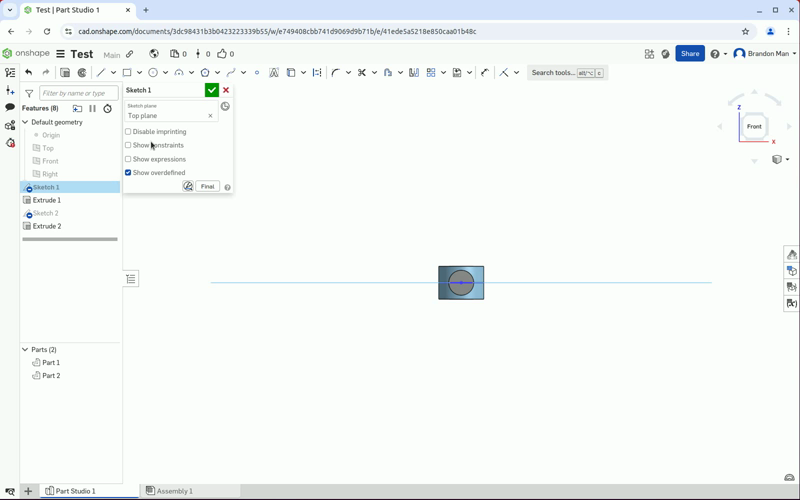
mouse_move(229, 92)
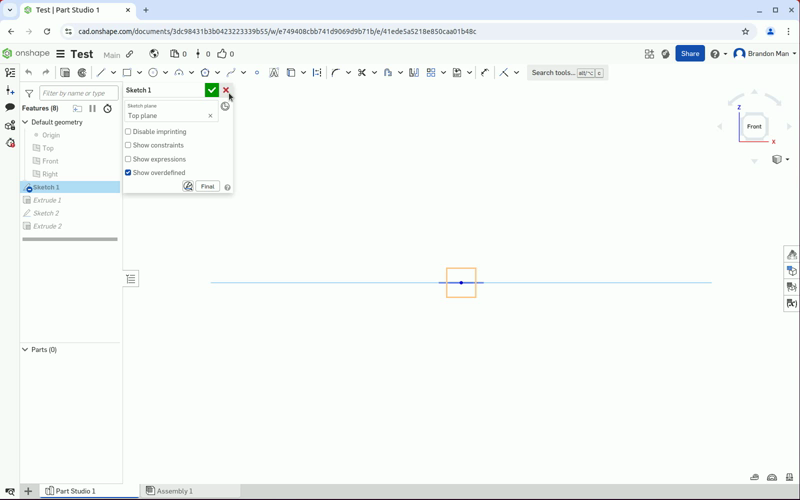
click(229, 92)
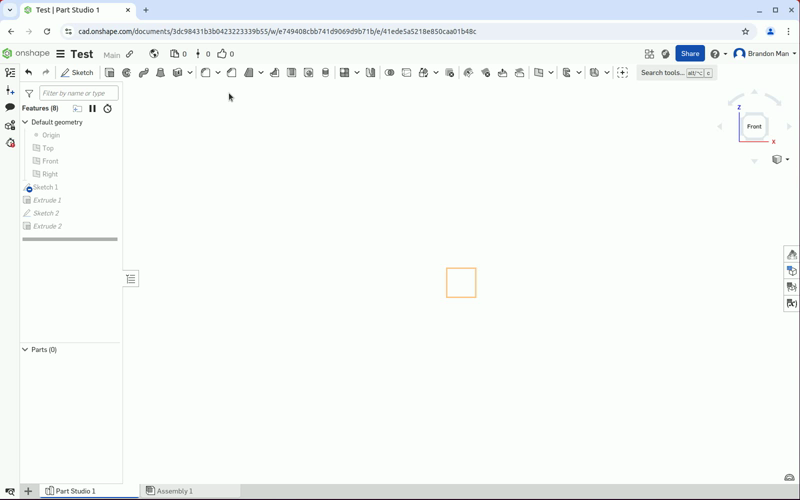
mouse_move(73, 352)
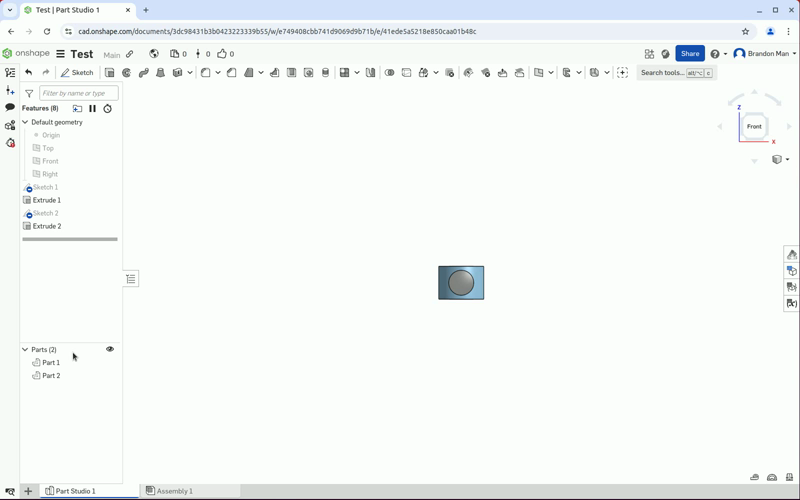
key(y)
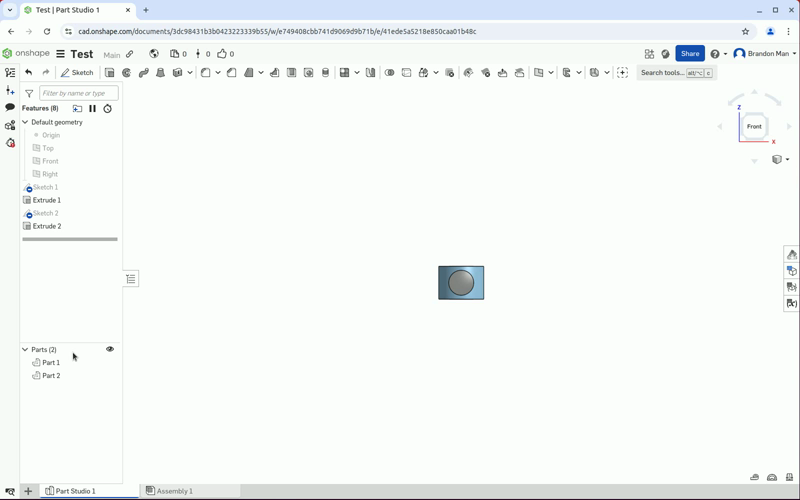
key(shift+p)
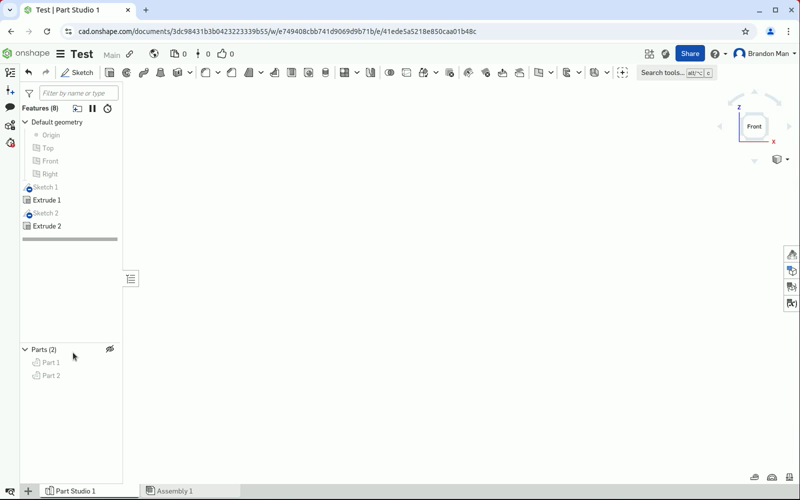
key(space)
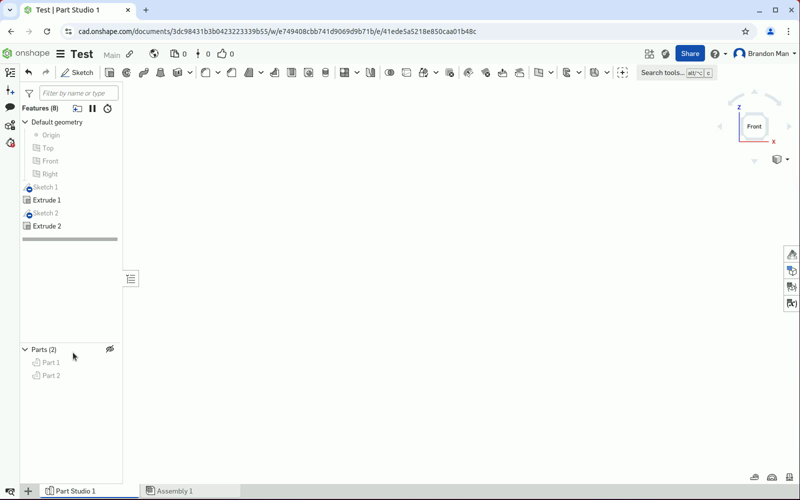
key_down(shift)
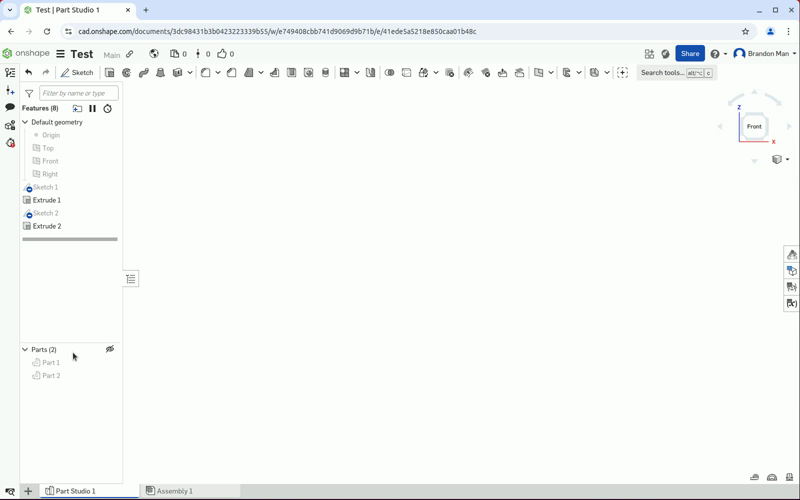
key(down)
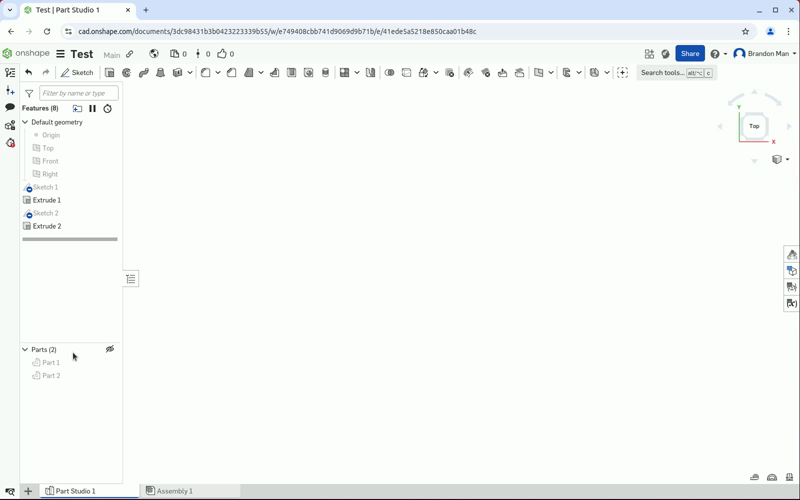
key_up(shift)
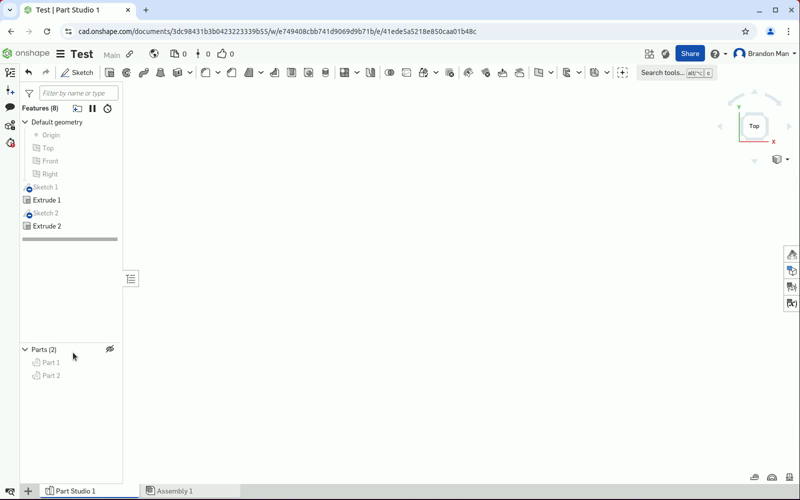
mouse_move(73, 352)
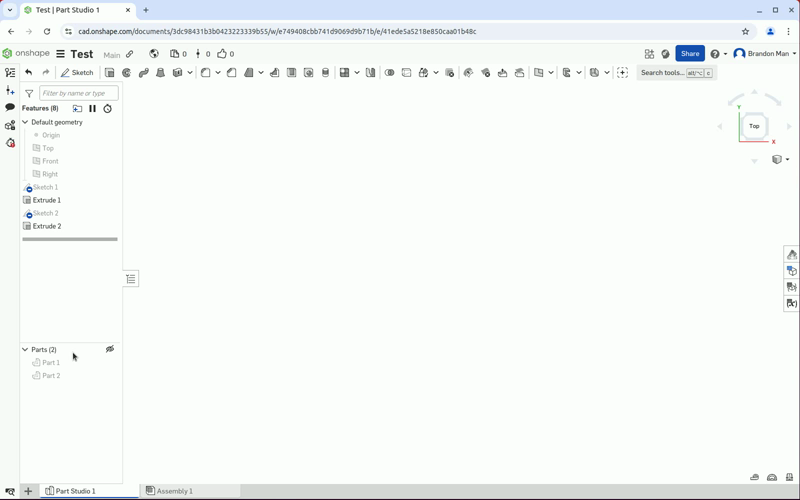
key(shift+y)
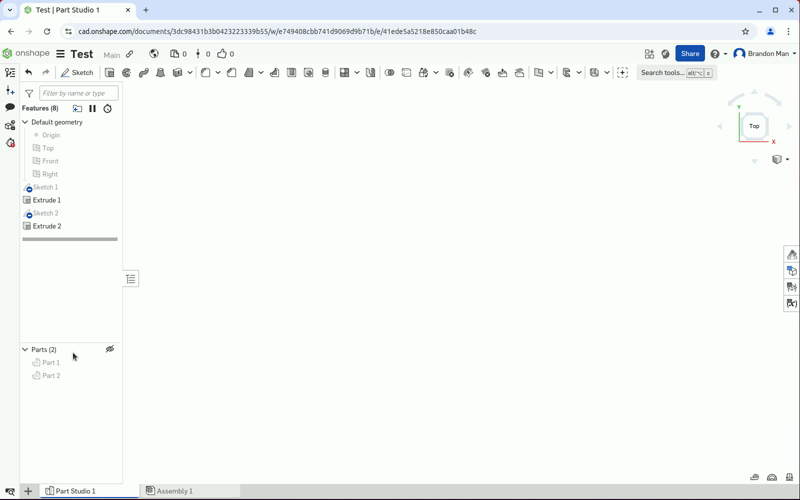
key(shift+s)
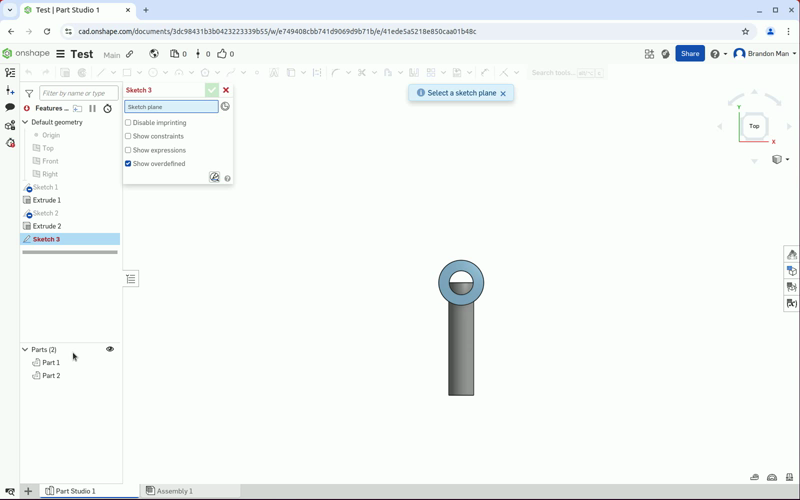
mouse_move(73, 150)
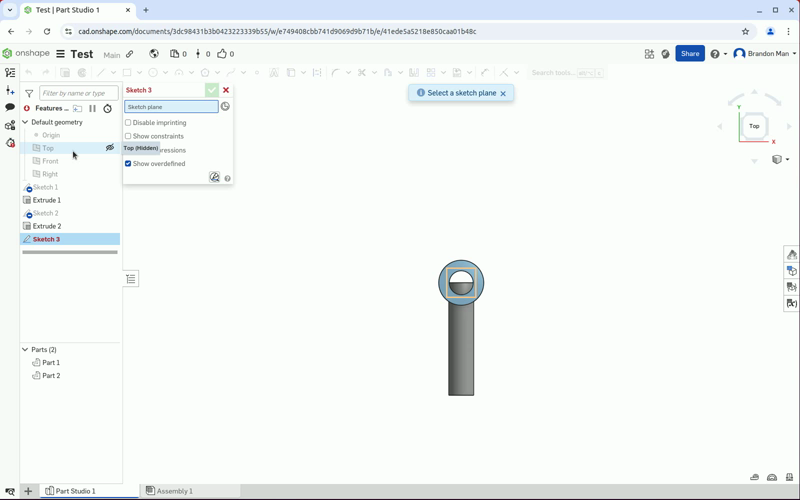
click(73, 150)
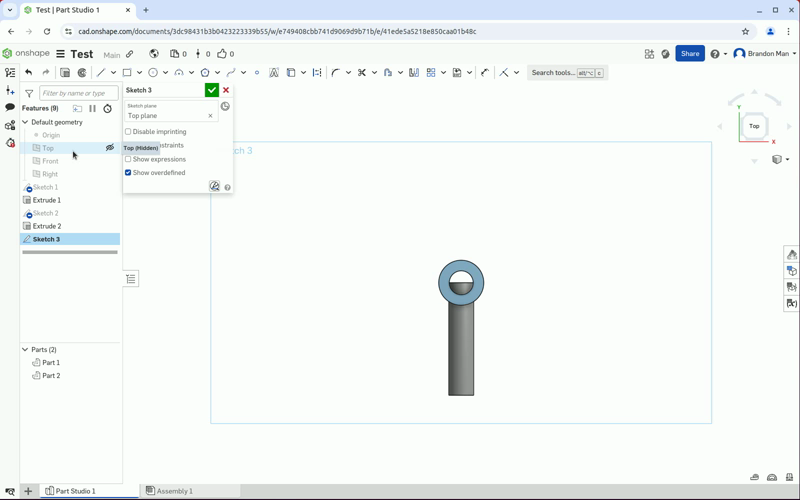
mouse_move(73, 352)
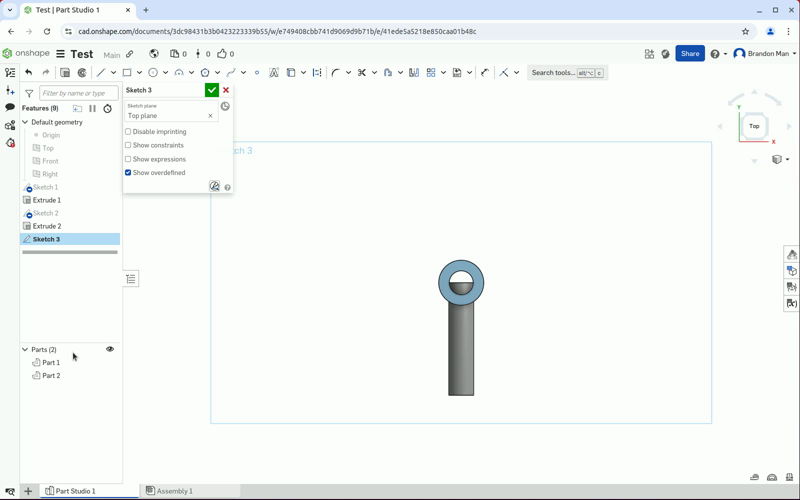
key(y)
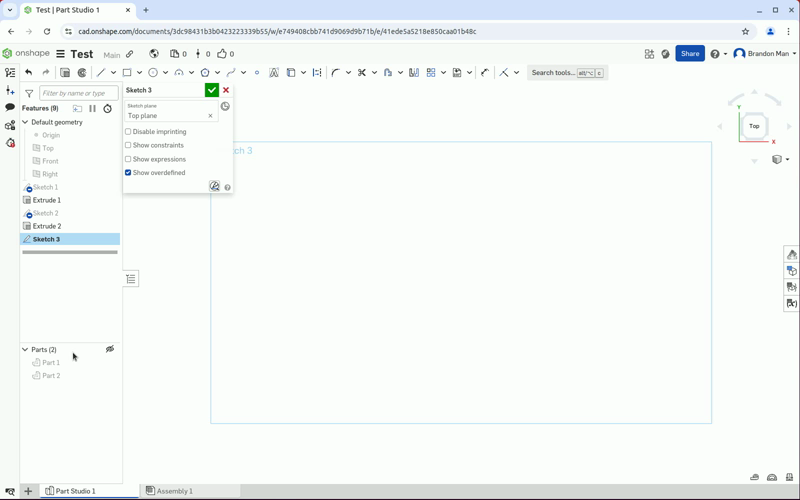
key(c)
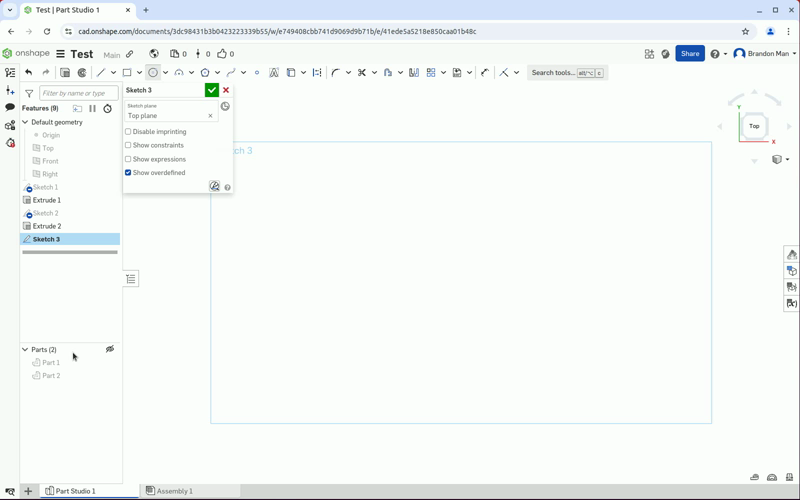
key_down(shift)
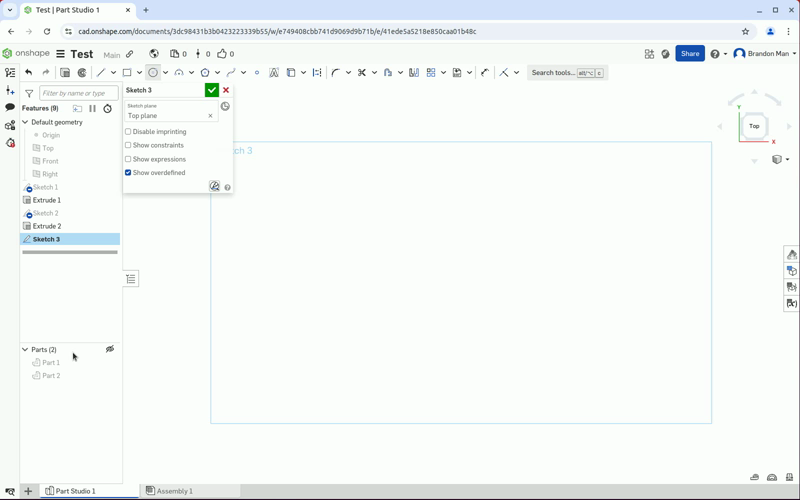
mouse_move(461, 282)
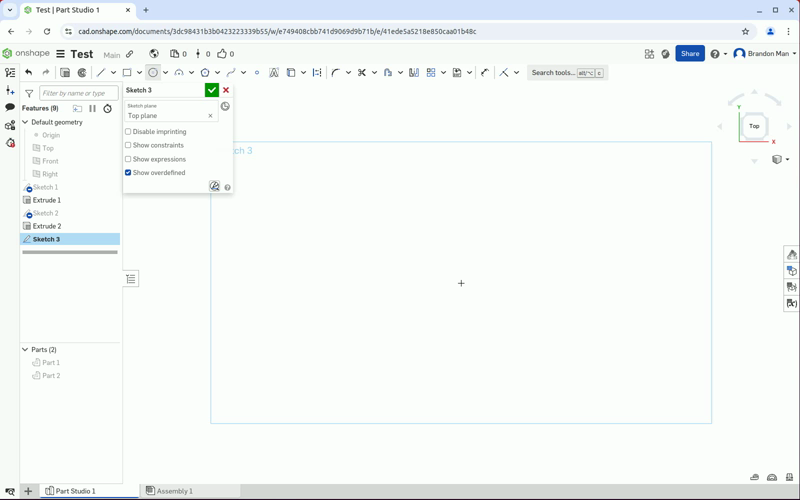
click(461, 282)
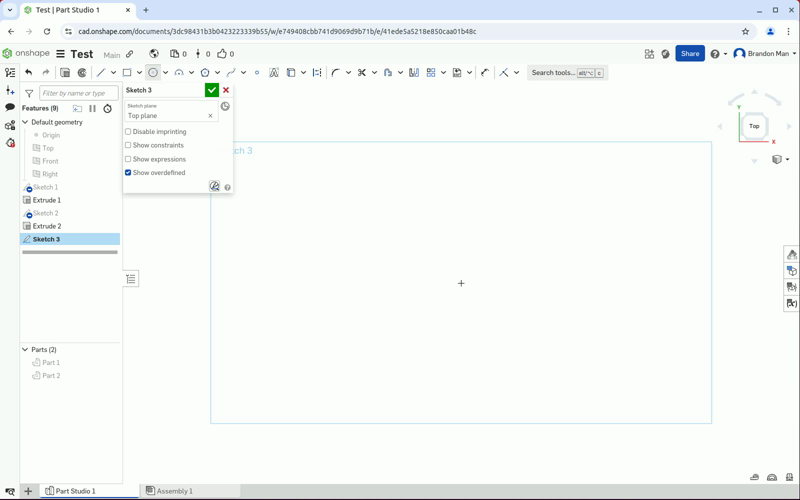
key_up(shift)
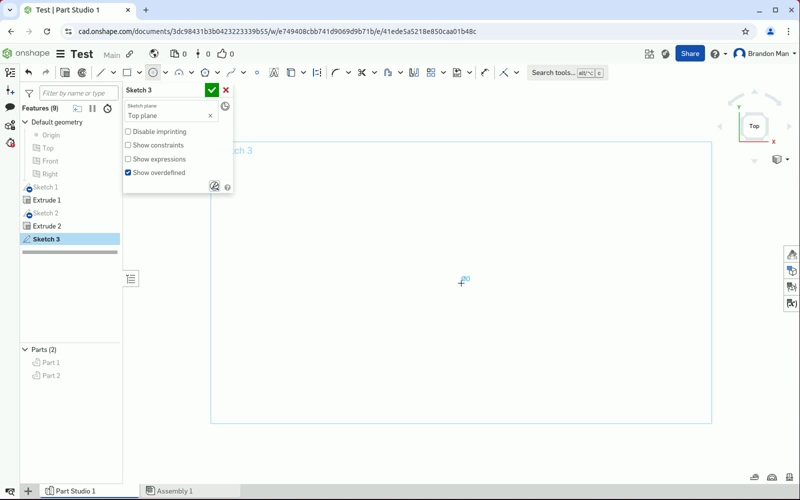
mouse_move(473, 282)
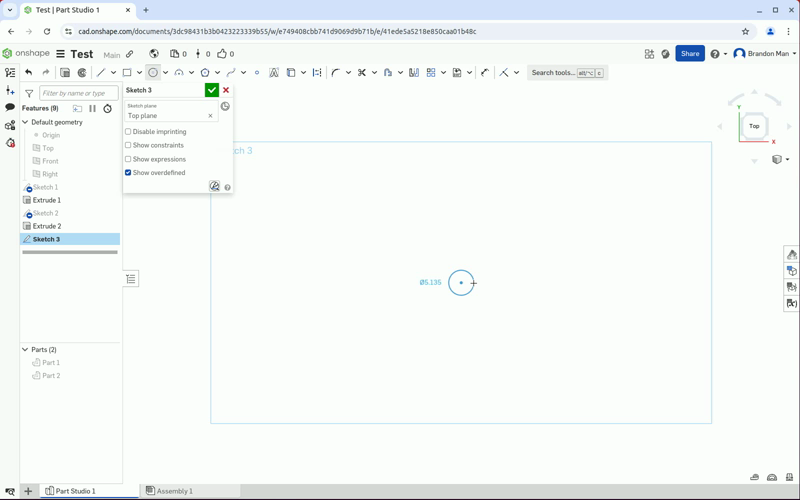
click(473, 282)
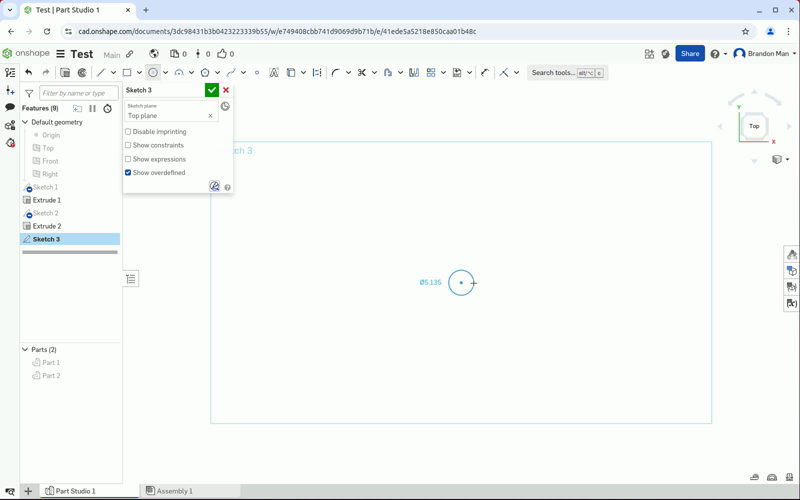
key(esc)
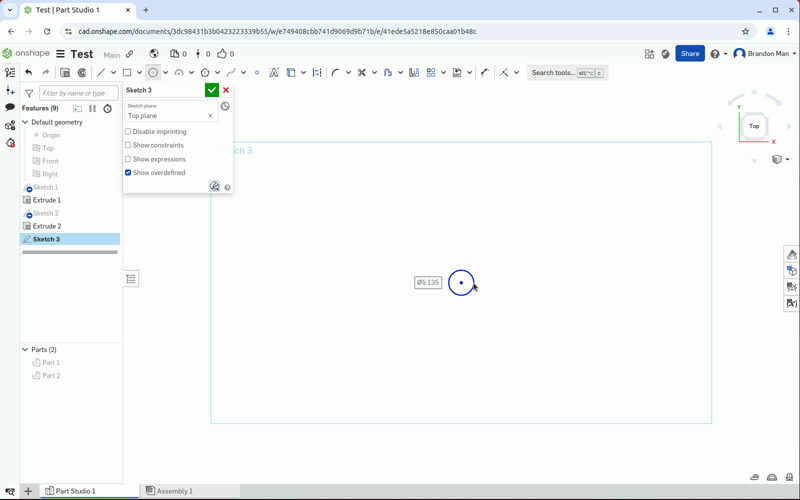
mouse_move(462, 275)
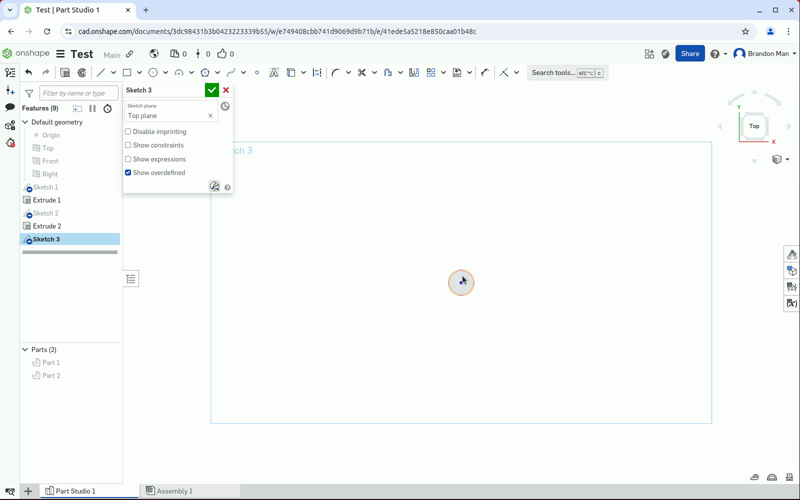
scroll(6)
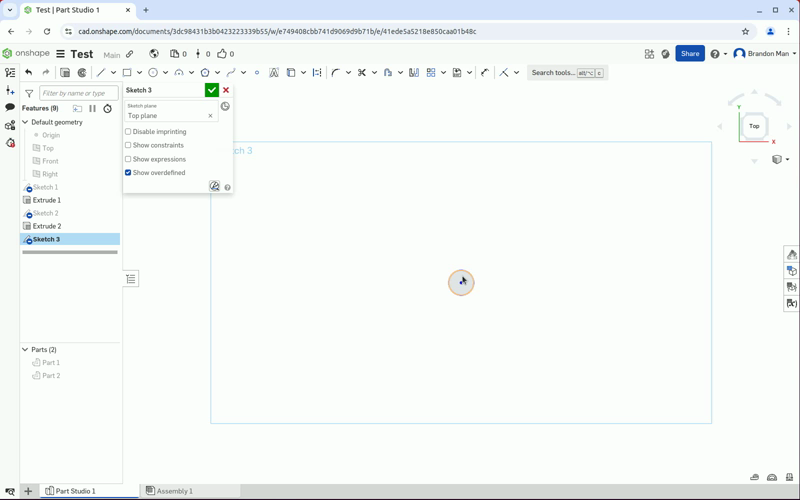
scroll(6)
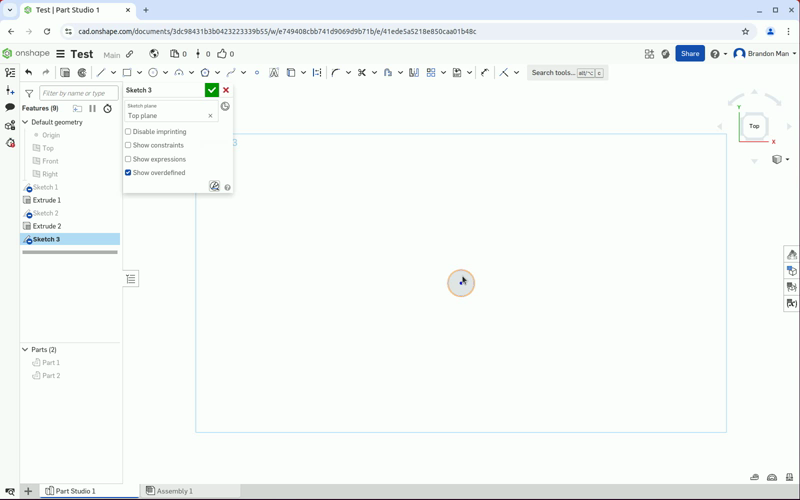
scroll(6)
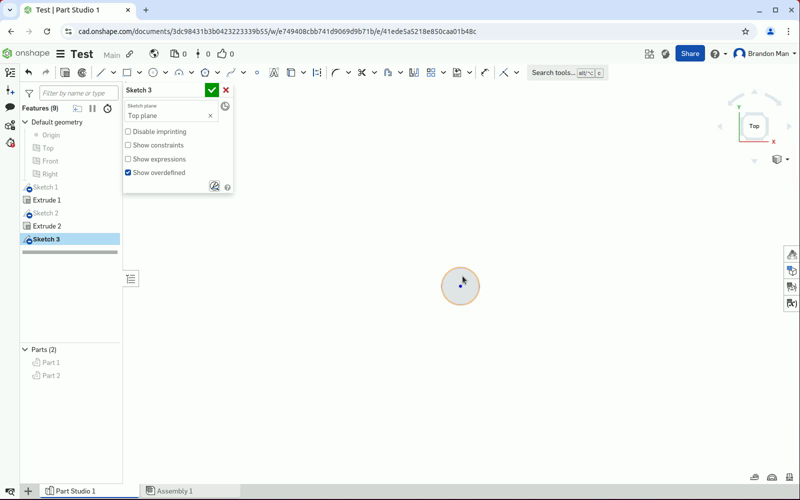
scroll(6)
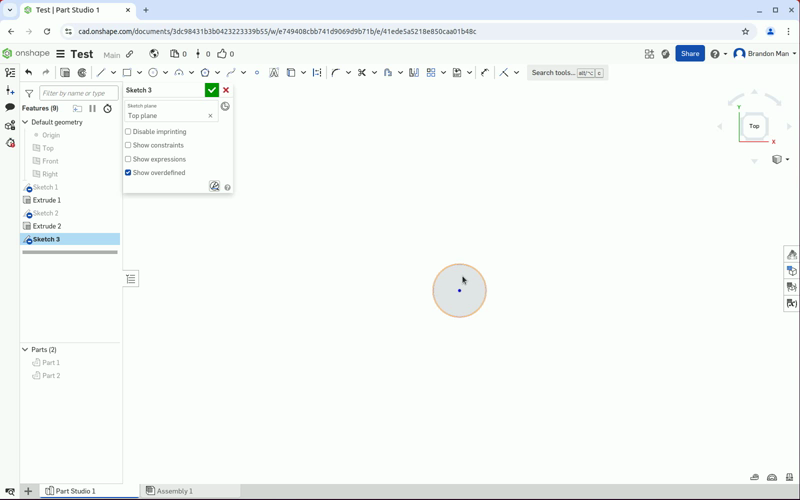
scroll(6)
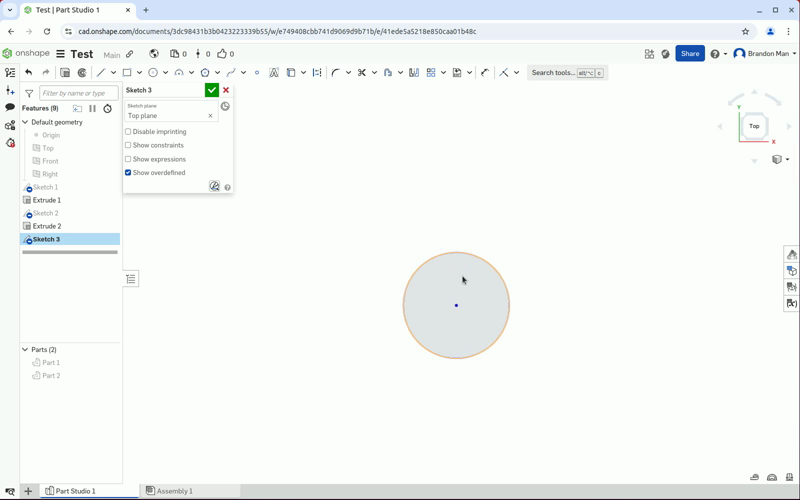
scroll(6)
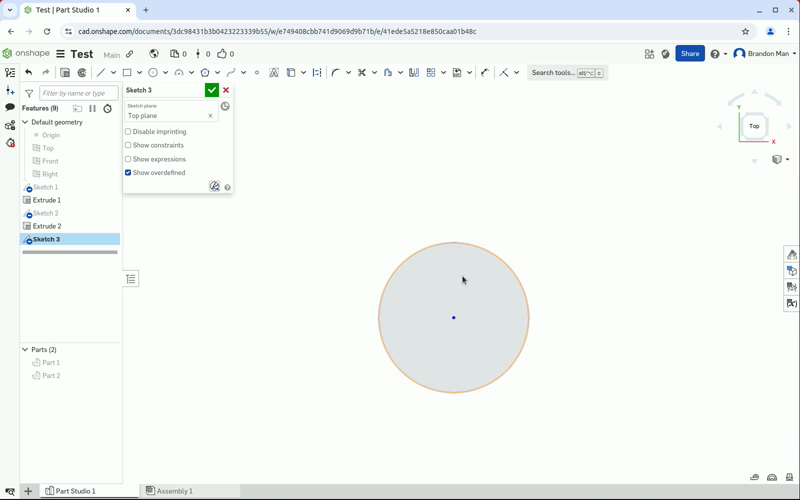
scroll(6)
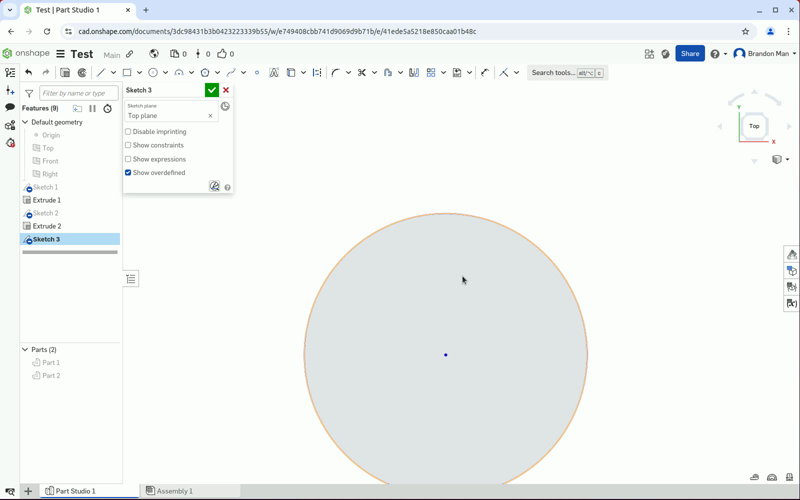
click(462, 275)
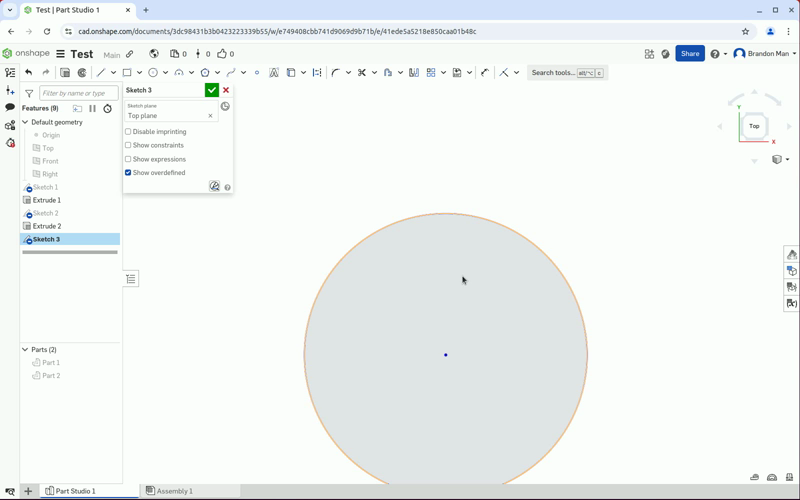
scroll(-6)
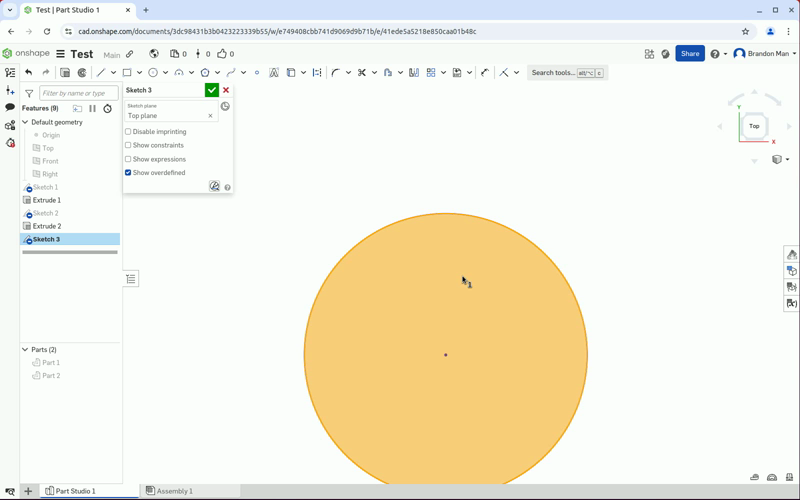
scroll(-6)
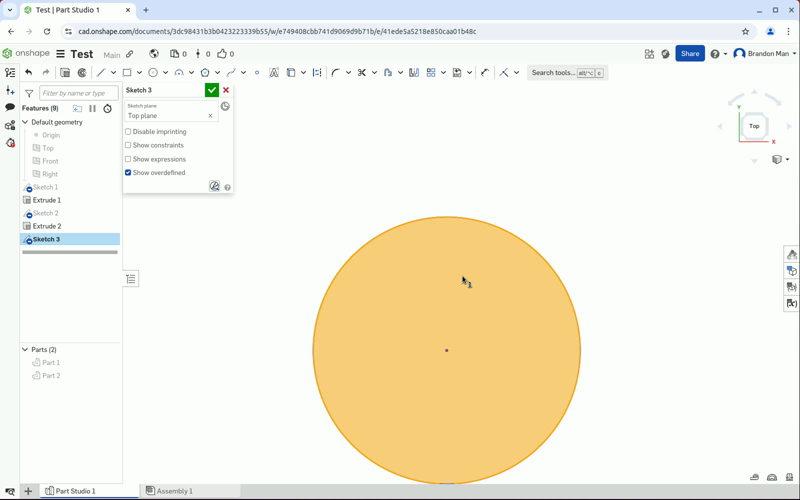
scroll(-6)
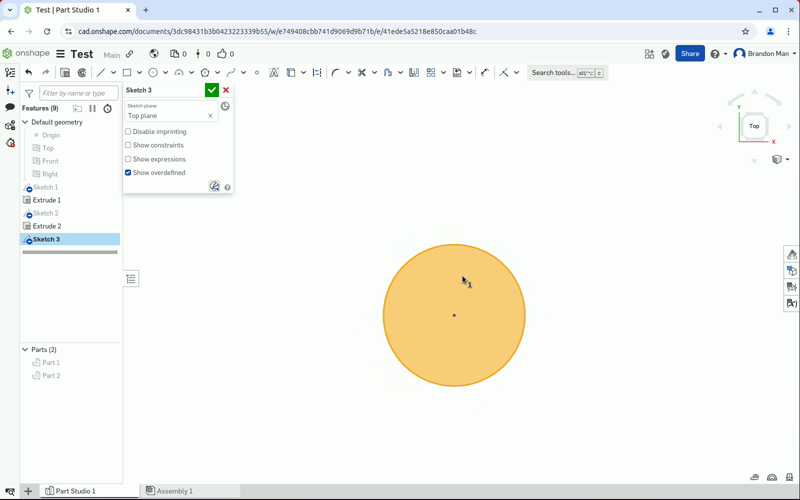
scroll(-6)
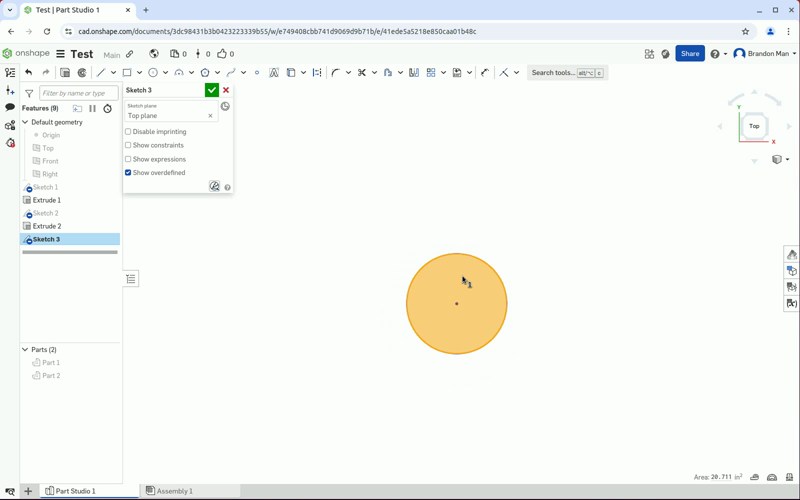
scroll(-6)
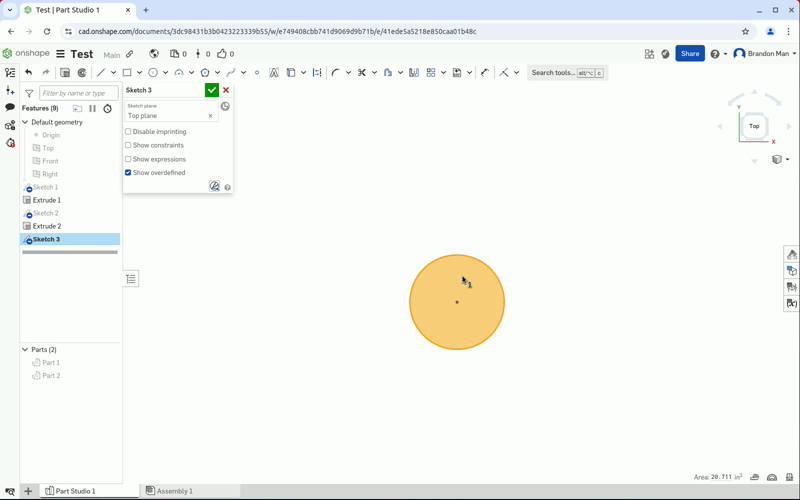
scroll(-6)
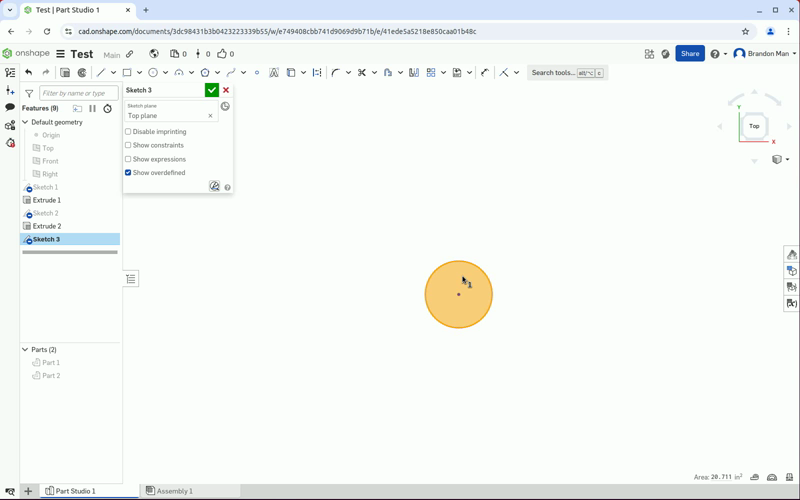
scroll(-6)
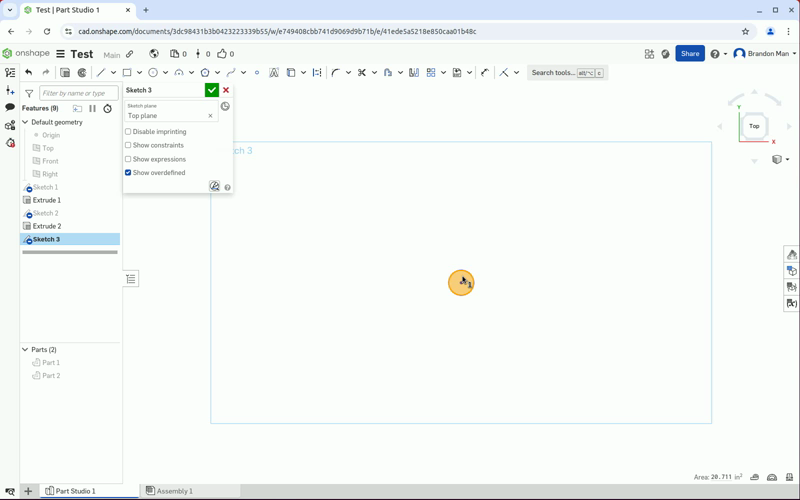
mouse_move(73, 352)
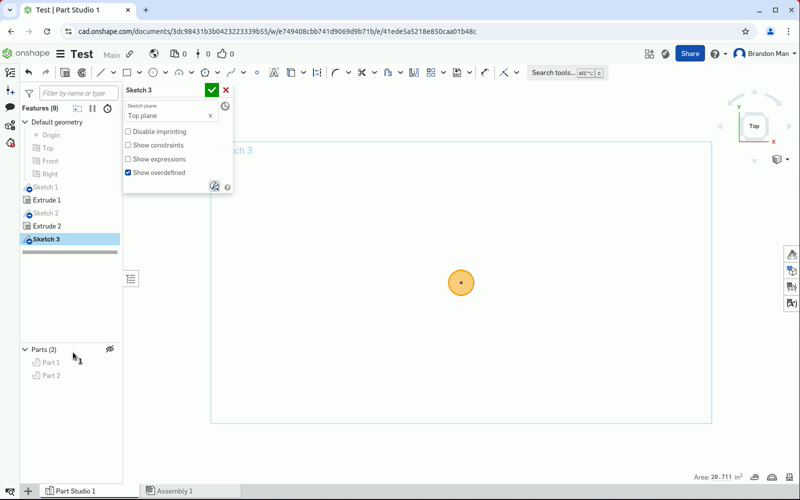
key(shift+y)
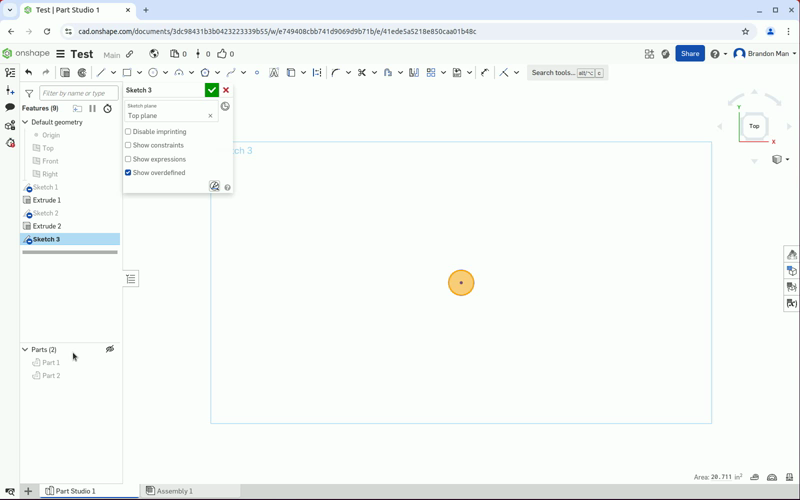
key(shift+e)
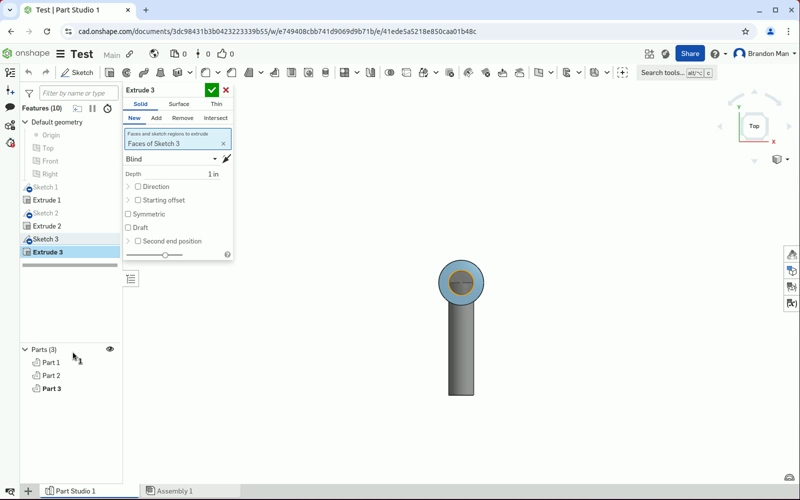
mouse_move(143, 106)
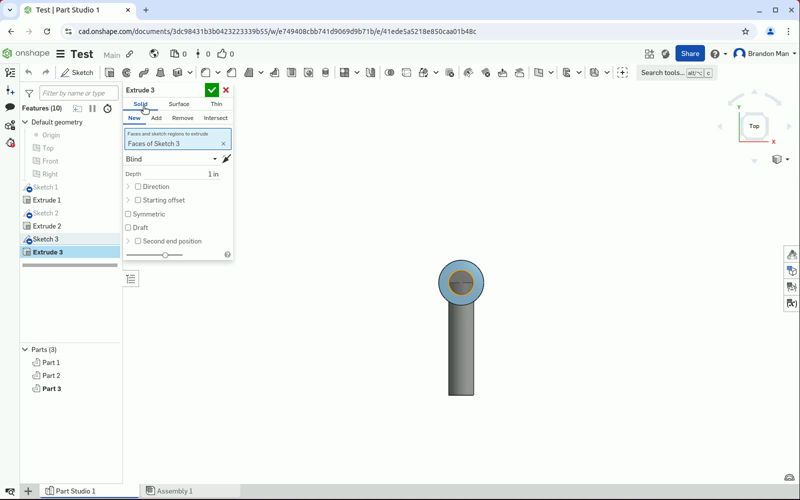
click(143, 106)
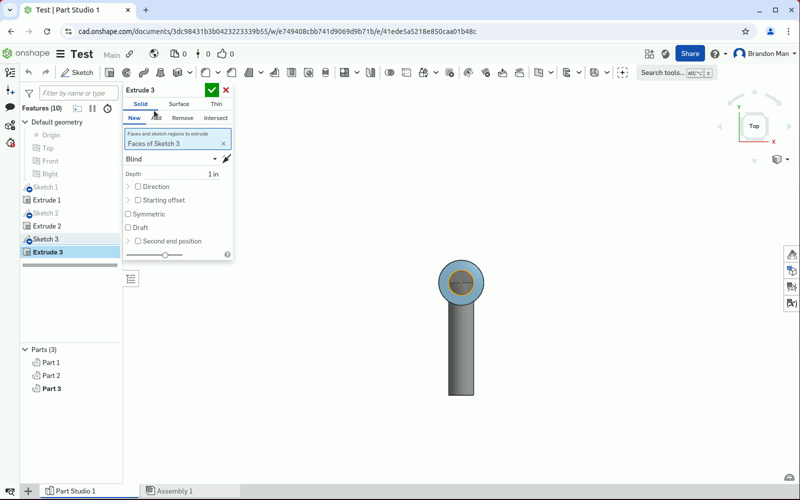
mouse_move(186, 120)
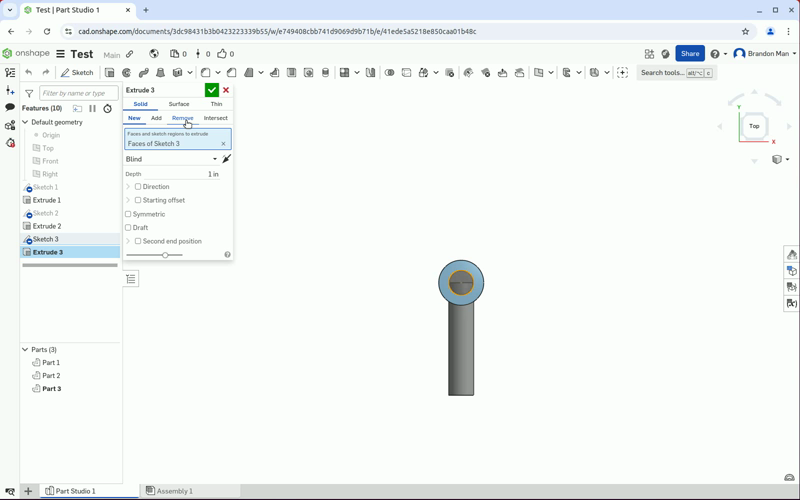
click(186, 120)
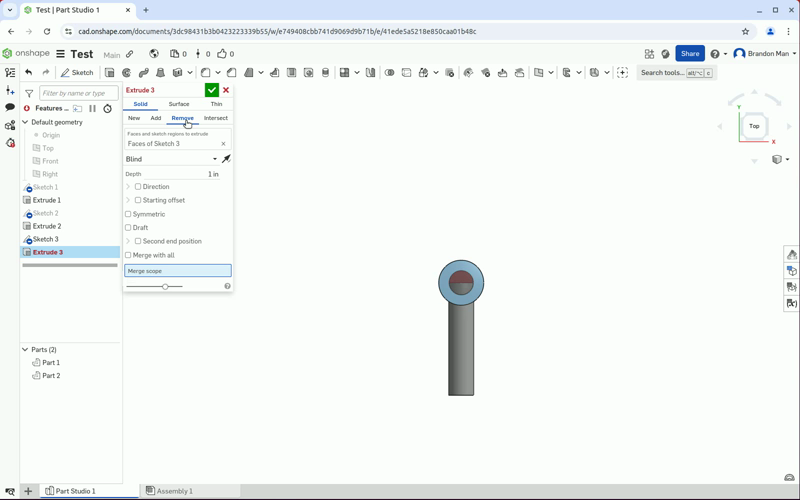
key(tab, 4)
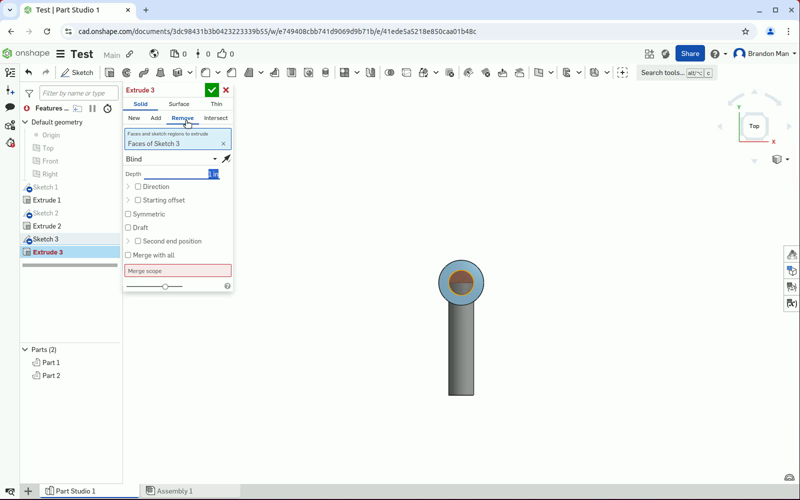
text(-12.036)
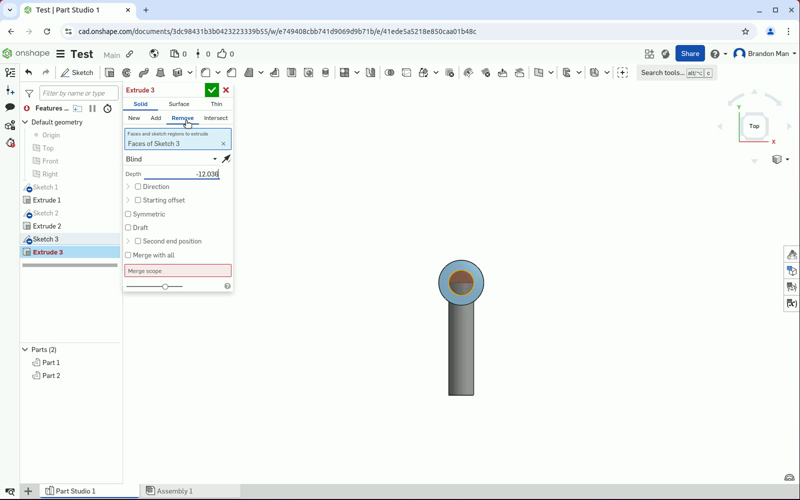
key(tab, 3)
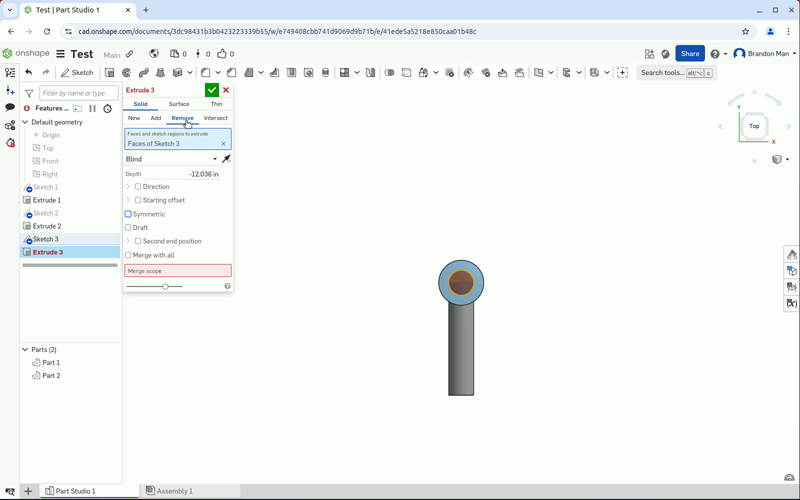
key(space)
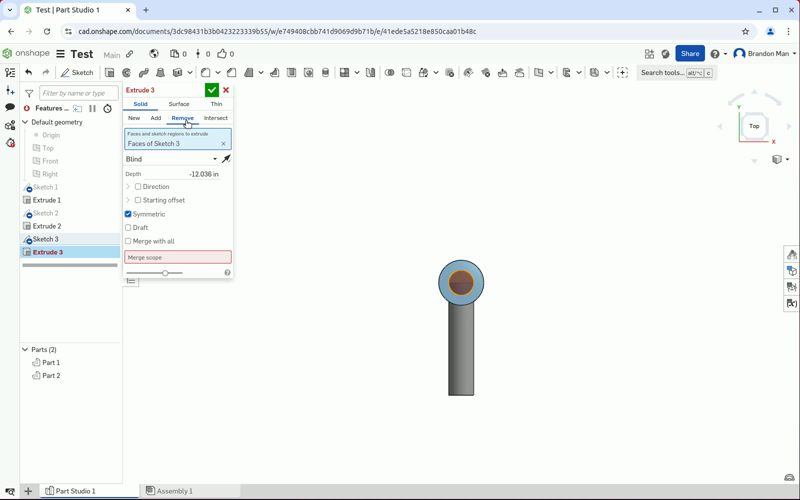
key(tab, 2)
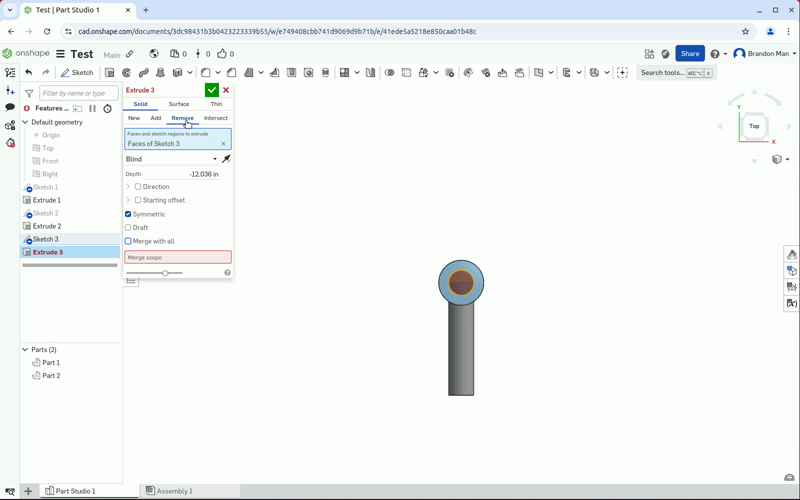
key(space)
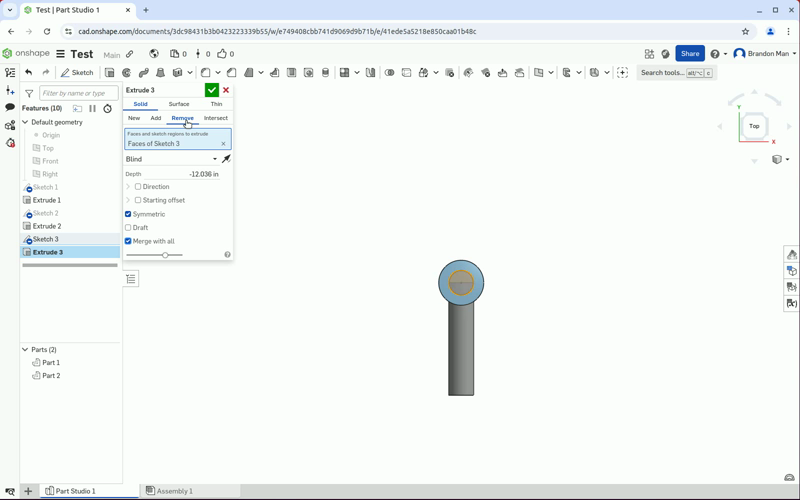
key(enter)
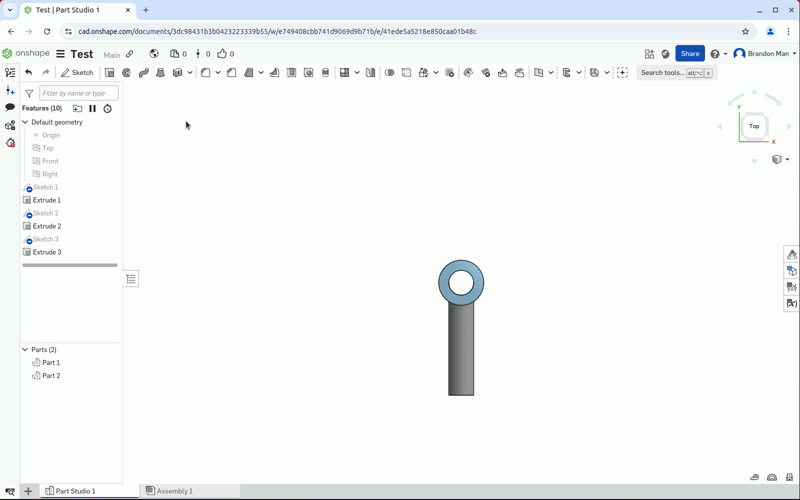
key(shift+h)
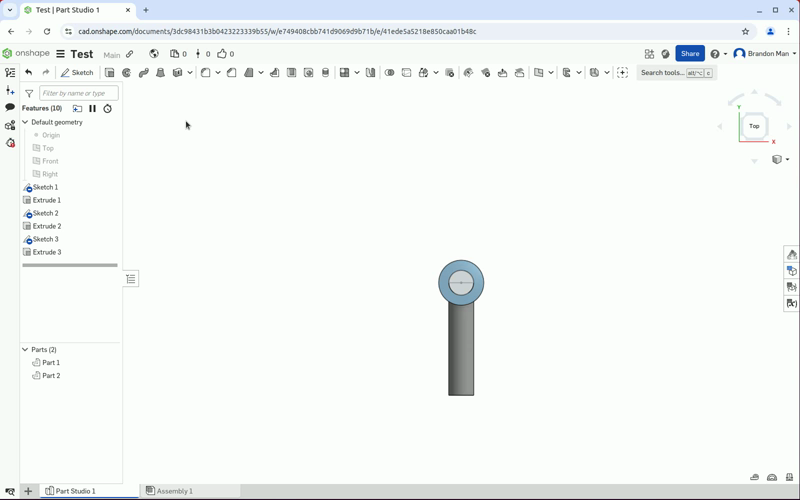
key(shift+h)
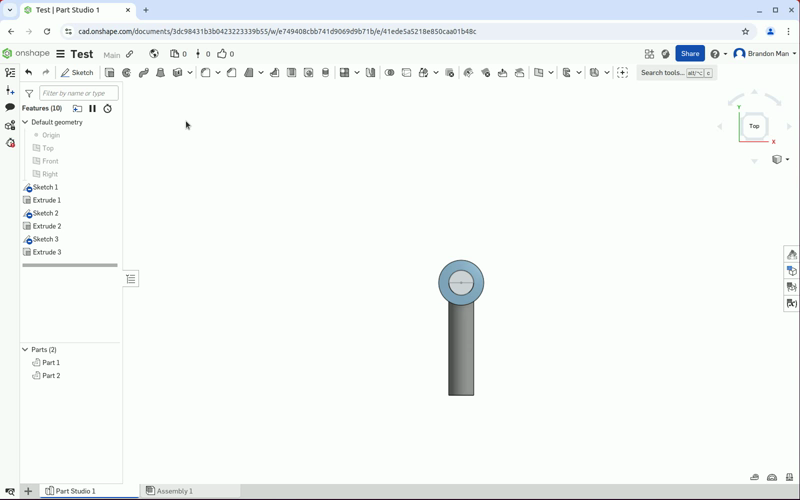
key(shift+7)
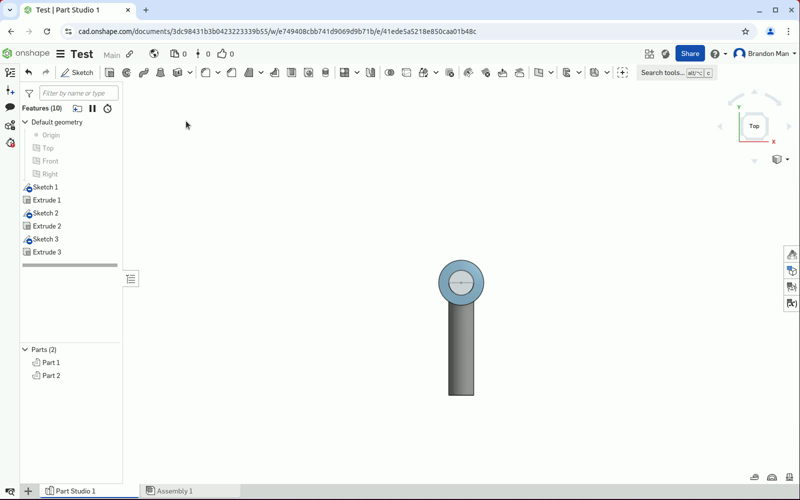
key(up, 3)
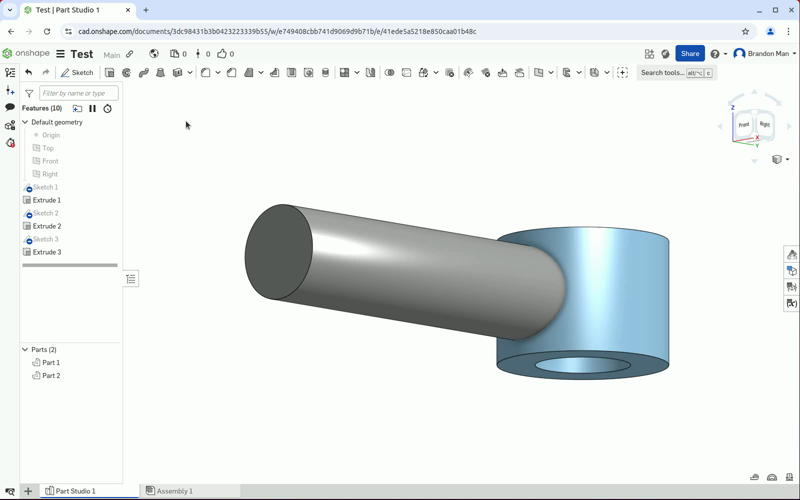
key(left, 3)
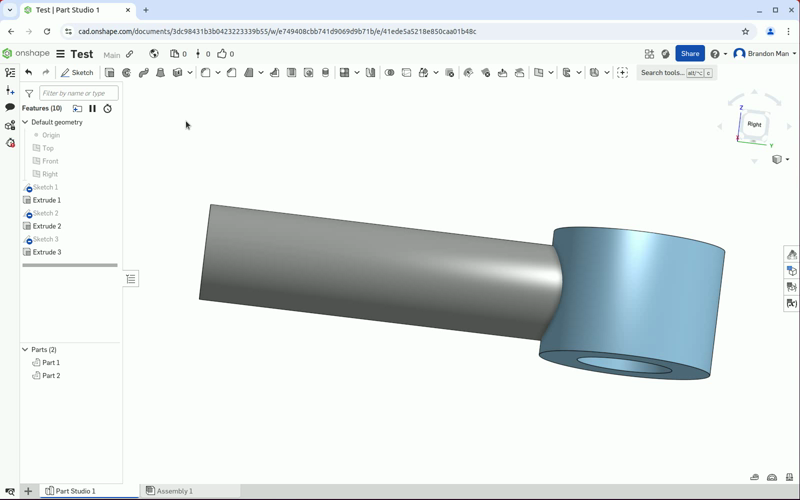
key(right, 3)
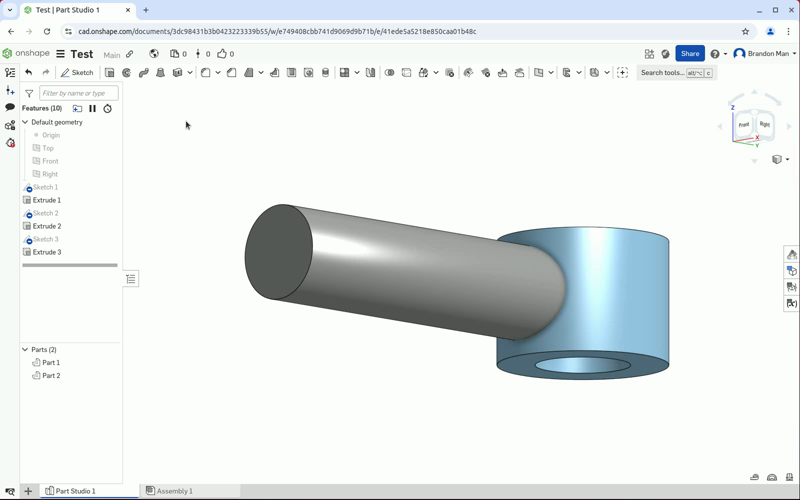
key(down, 3)
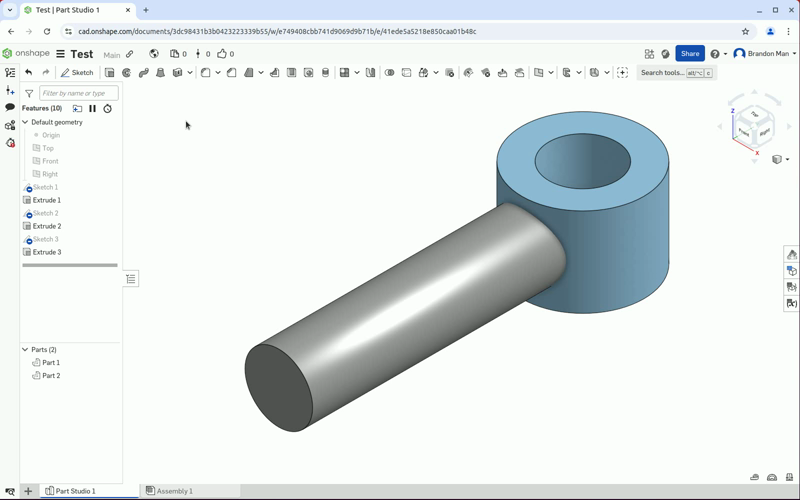
mouse_move(73, 189)
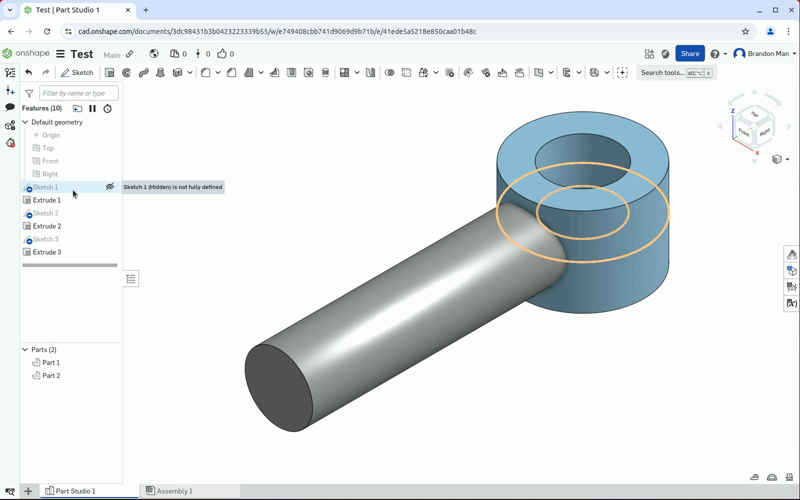
click(73, 189)